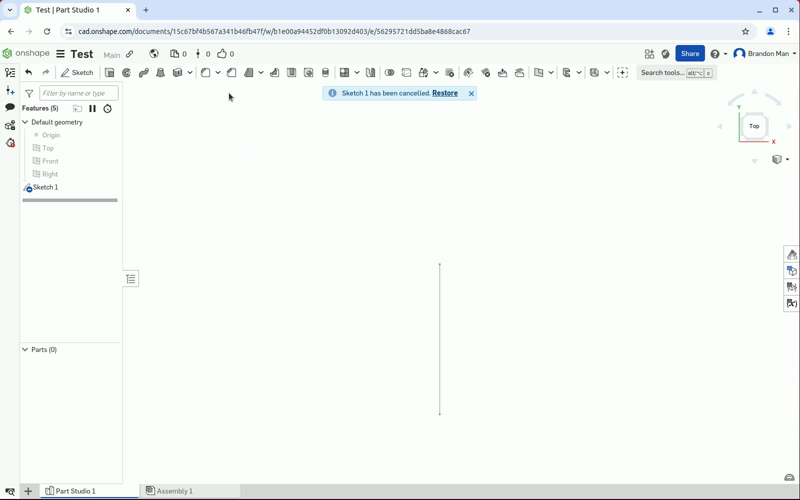
key(shift+h)
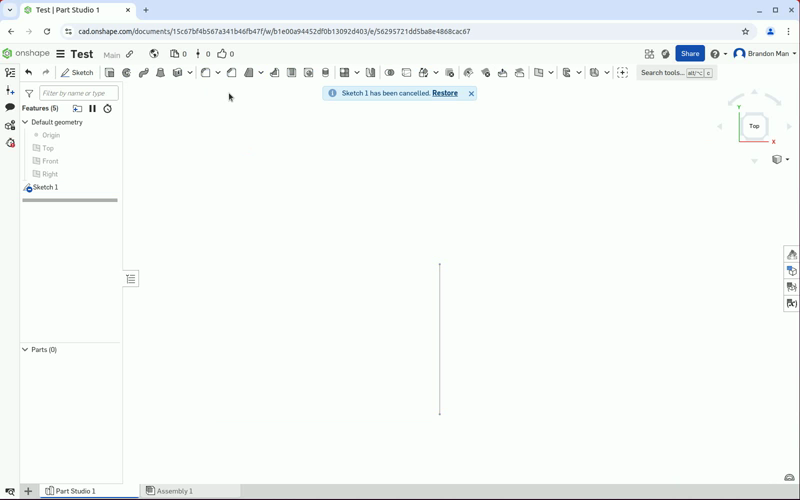
key(shift+s)
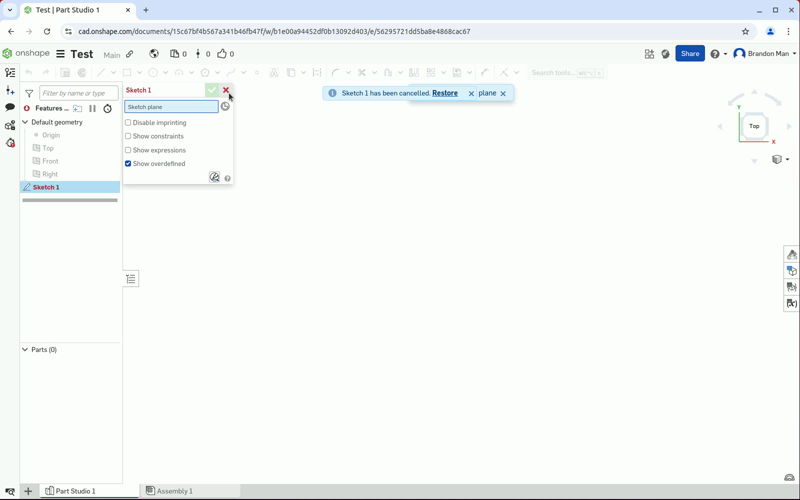
mouse_move(73, 150)
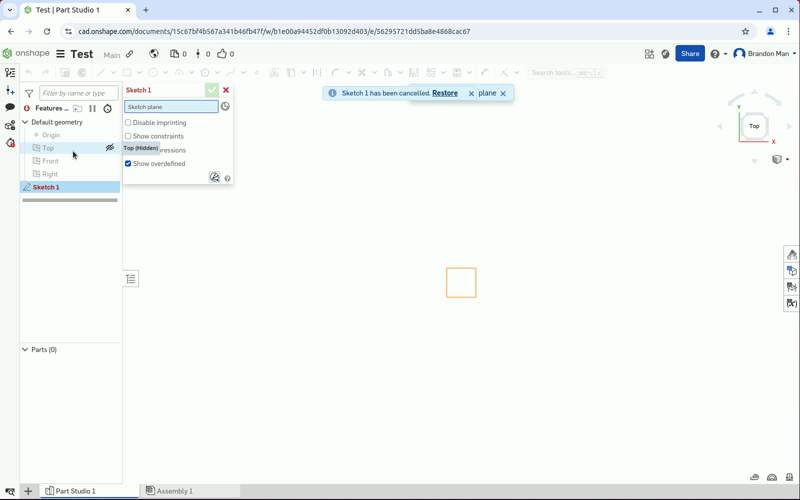
click(73, 150)
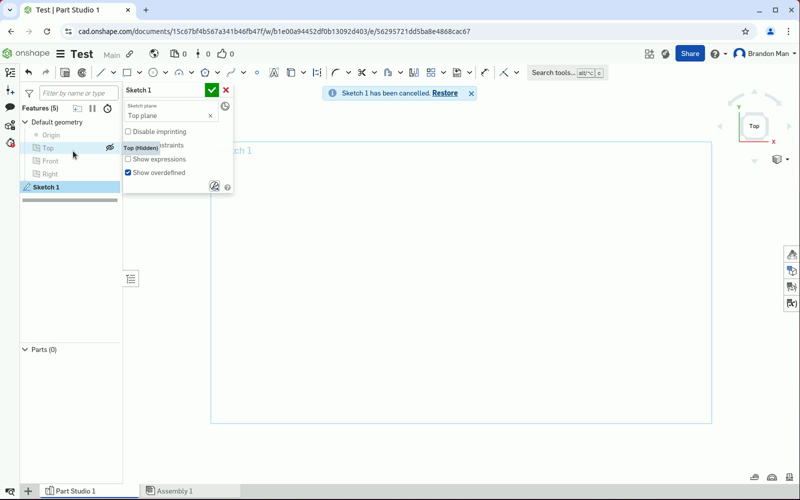
mouse_move(73, 352)
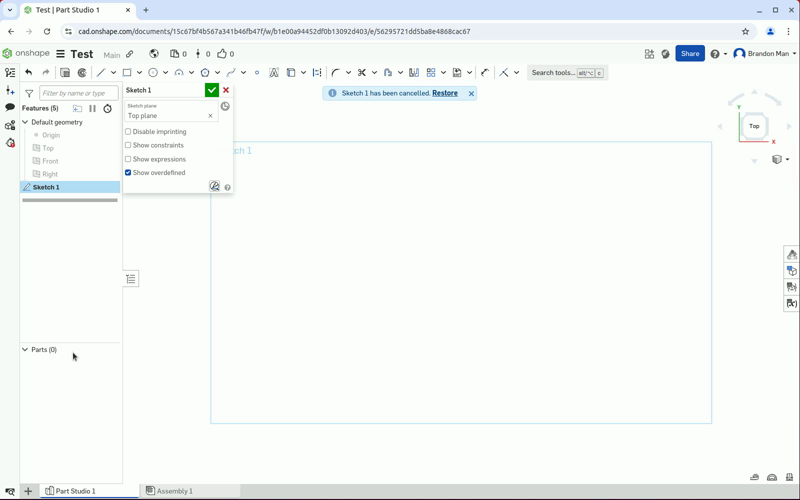
key(y)
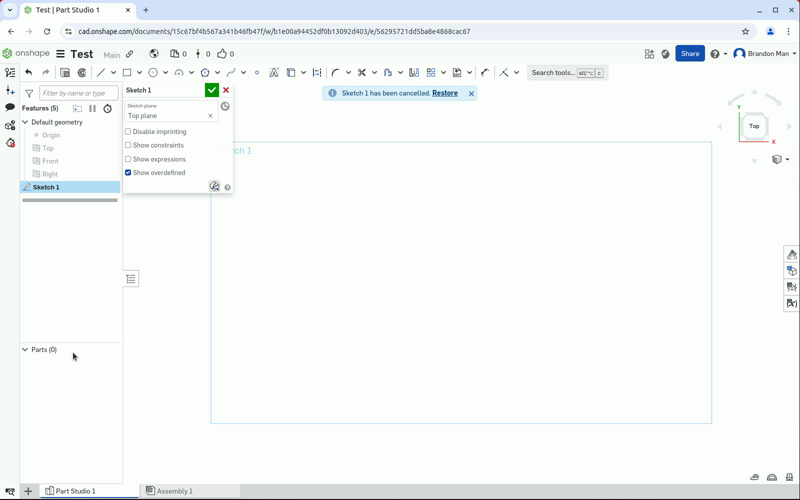
key(l)
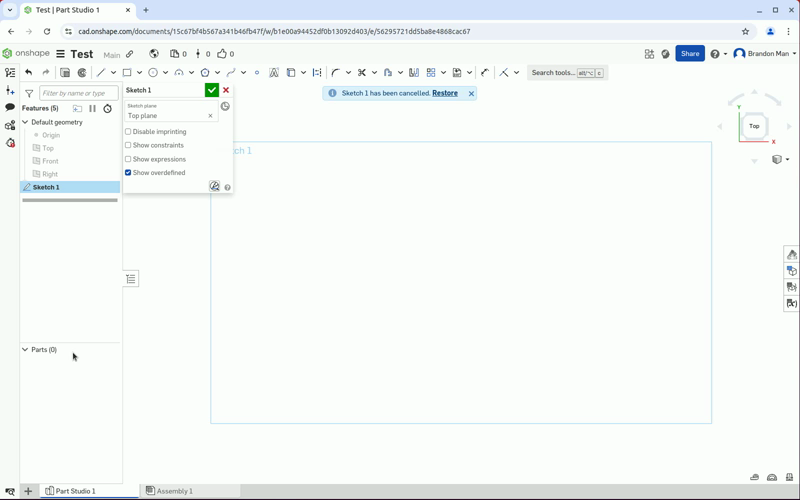
key_down(shift)
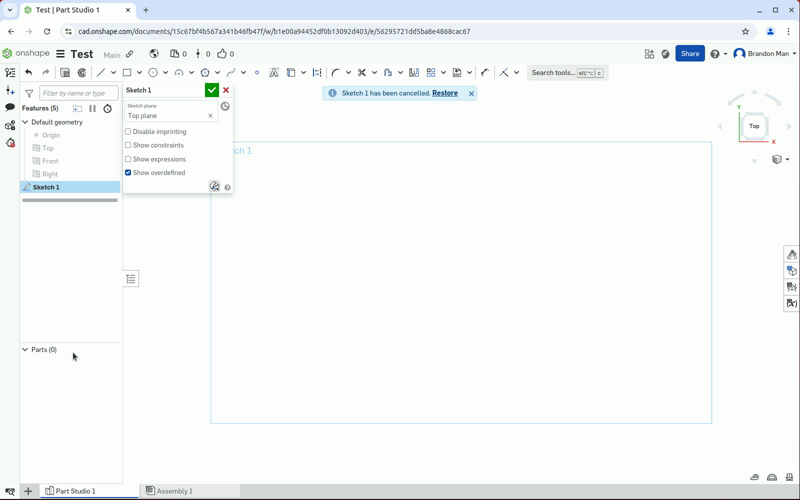
mouse_move(460, 359)
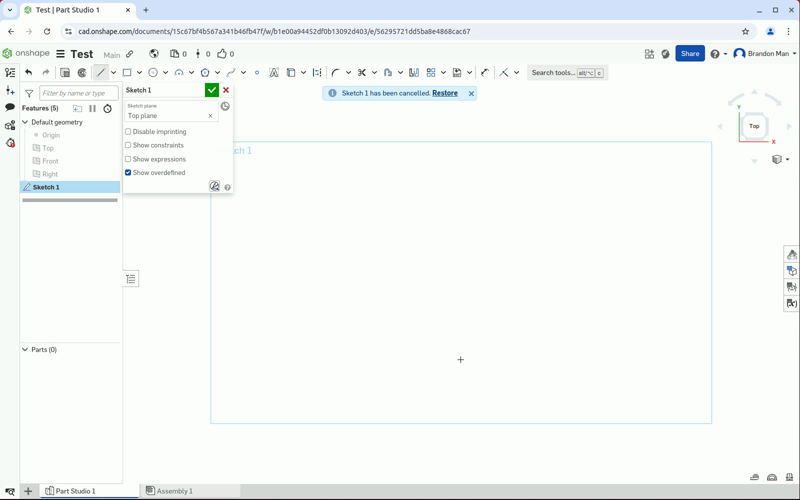
click(460, 359)
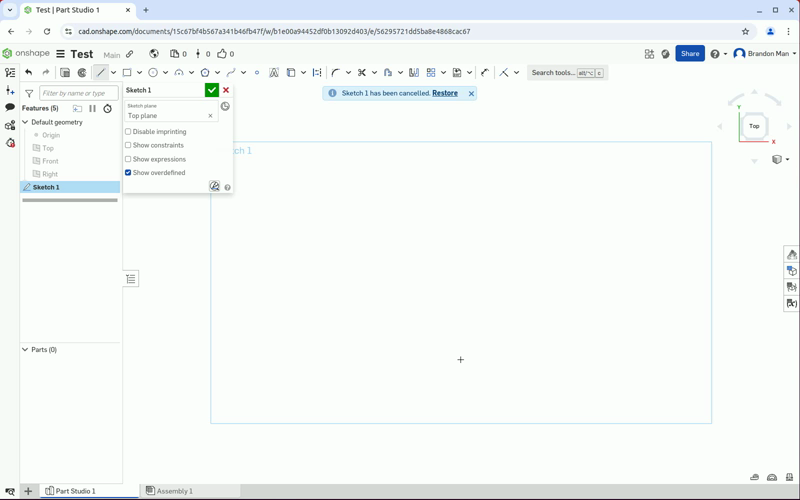
key_up(shift)
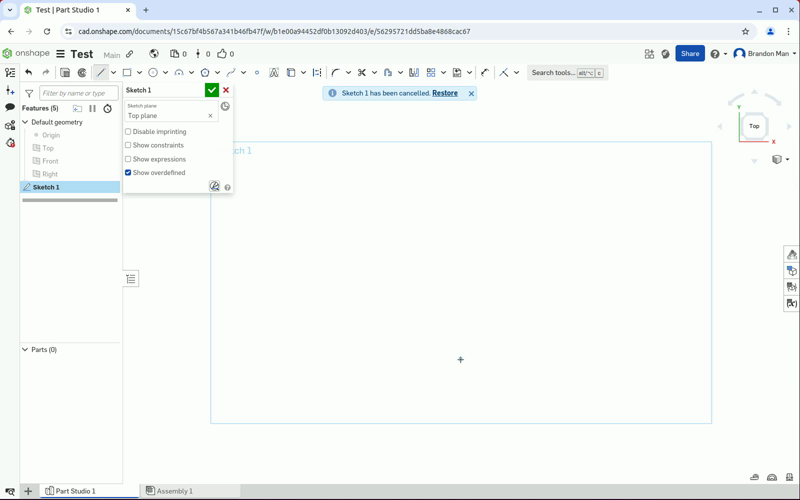
key_down(shift)
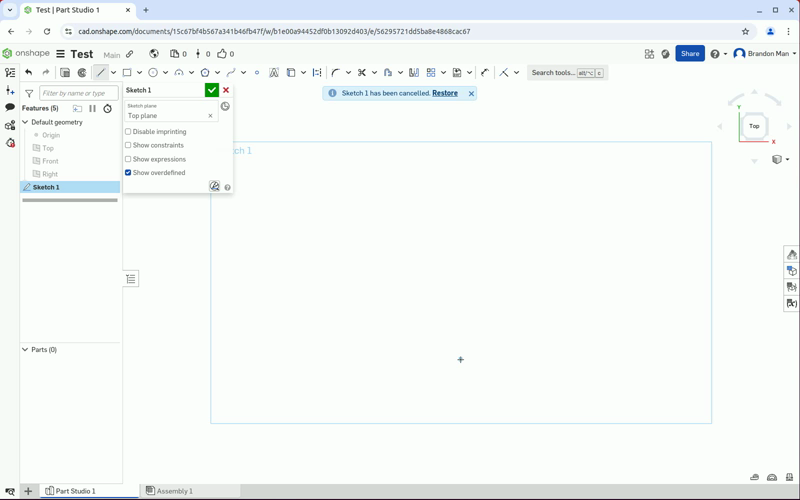
mouse_move(573, 359)
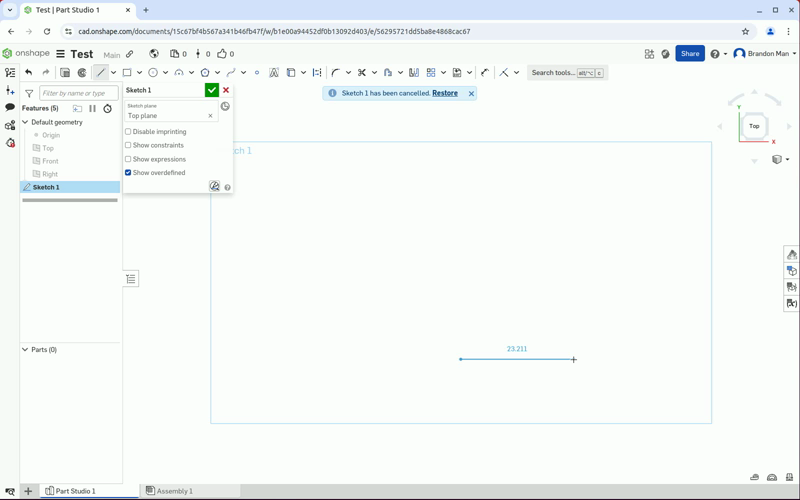
click(573, 359)
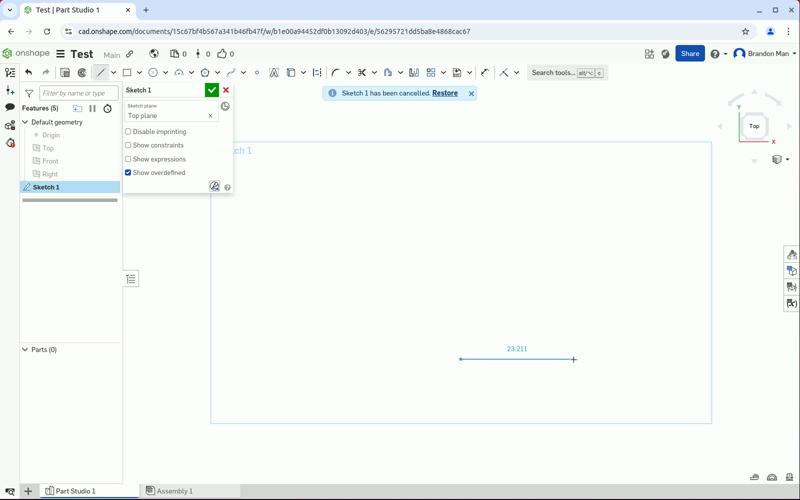
key_up(shift)
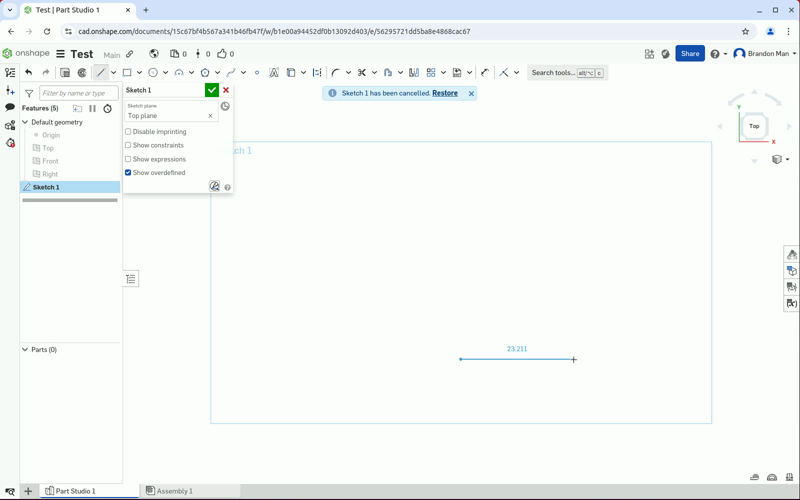
key_down(shift)
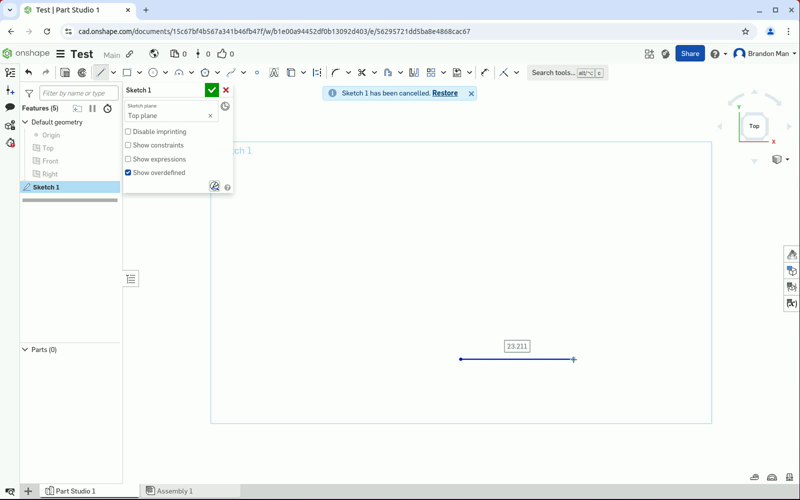
mouse_move(573, 206)
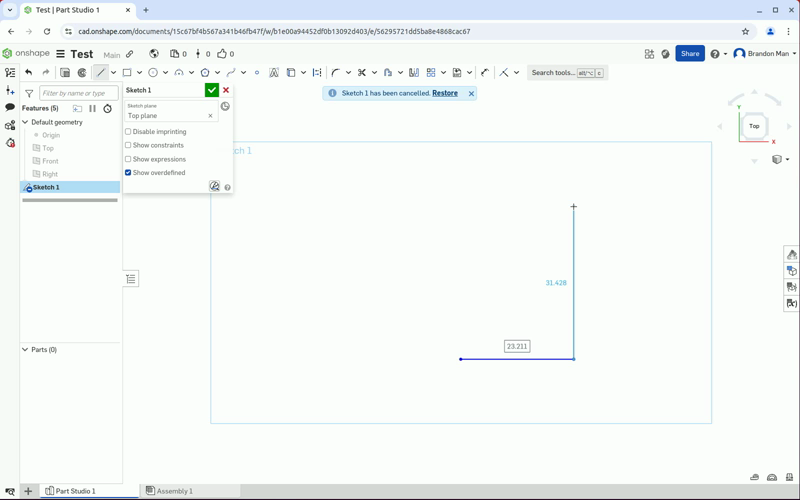
click(573, 206)
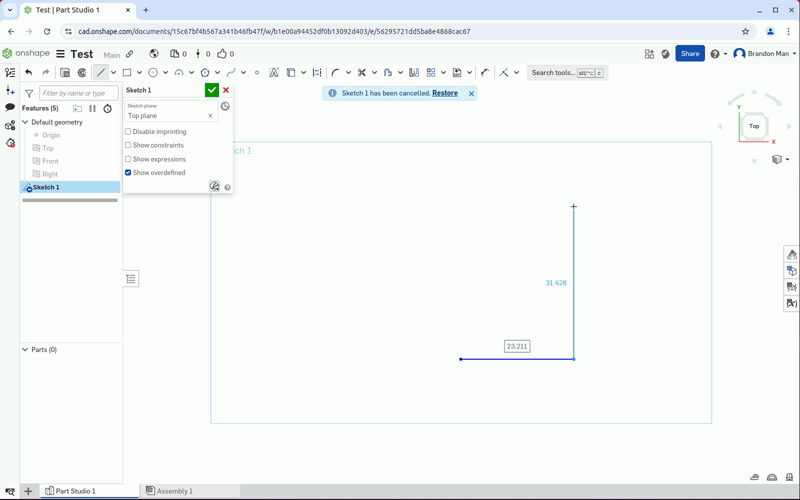
key_up(shift)
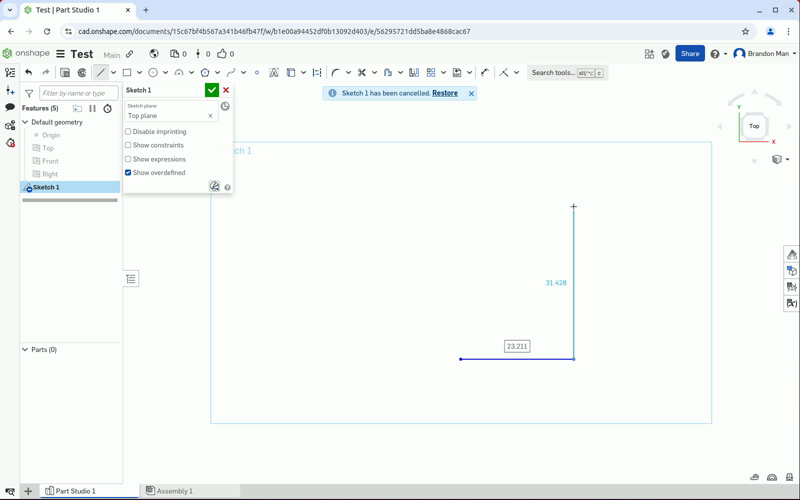
key_down(shift)
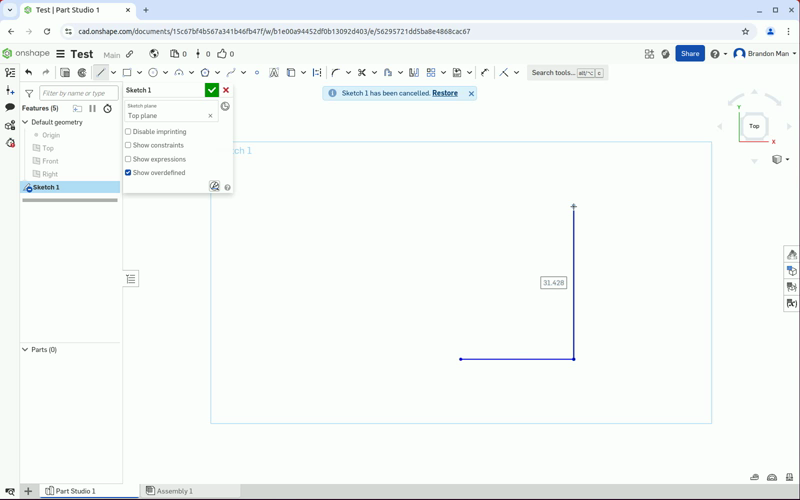
mouse_move(460, 206)
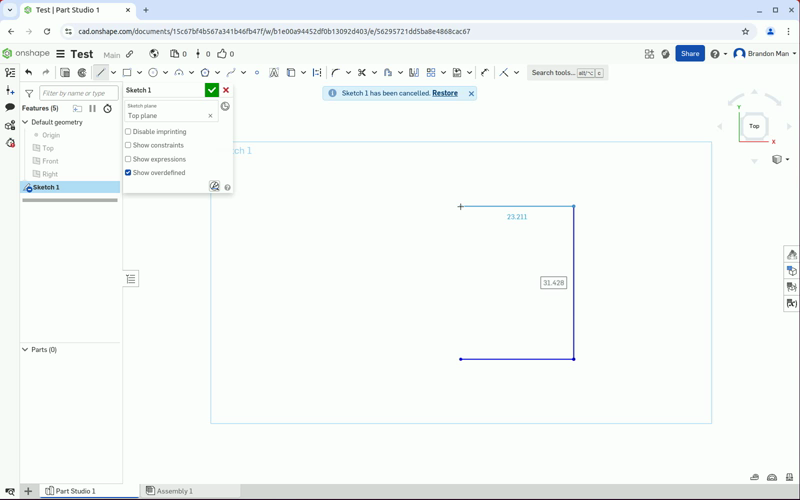
click(460, 206)
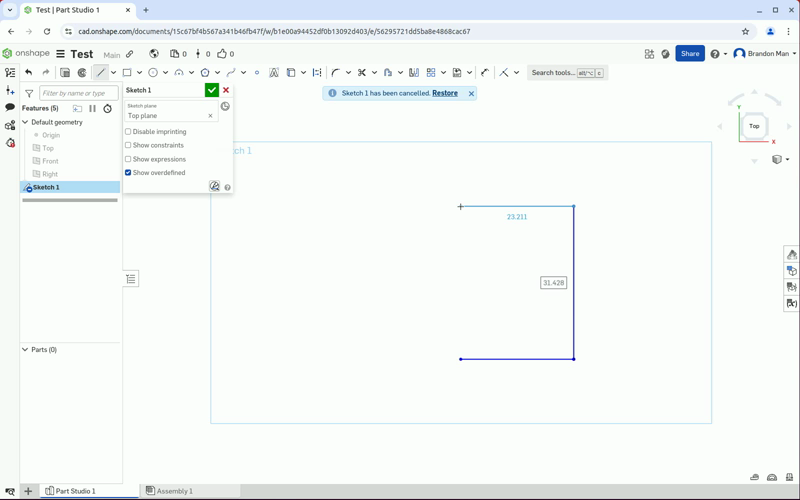
key_up(shift)
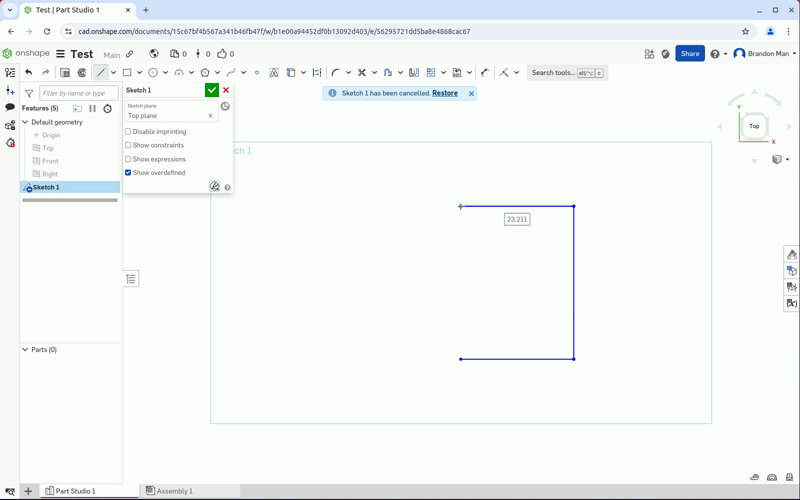
key(esc)
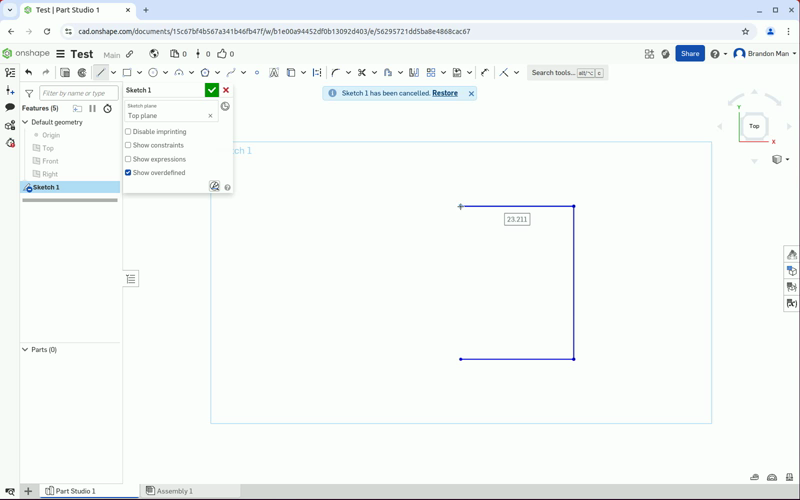
key(a)
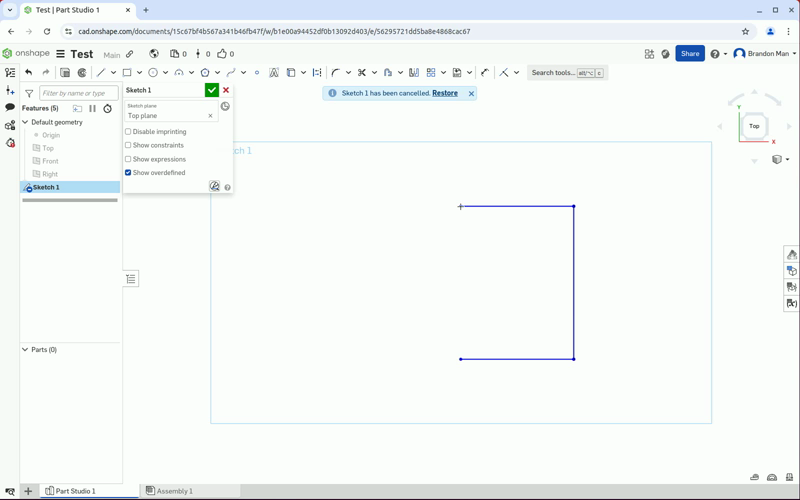
mouse_move(460, 206)
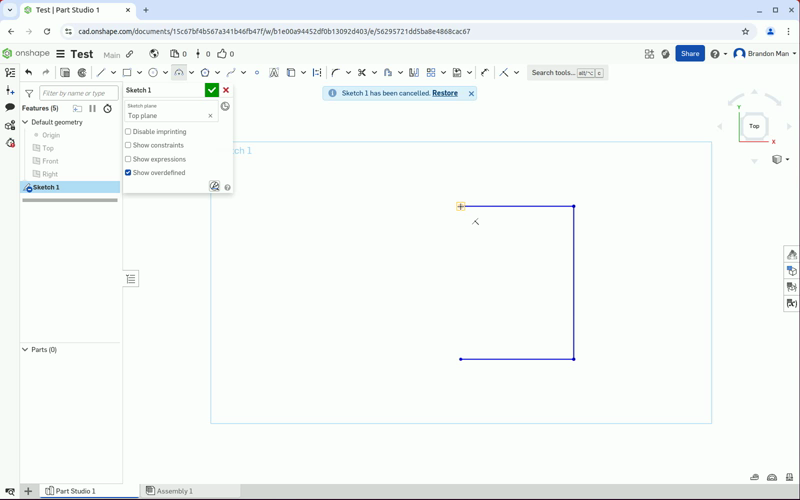
click(460, 206)
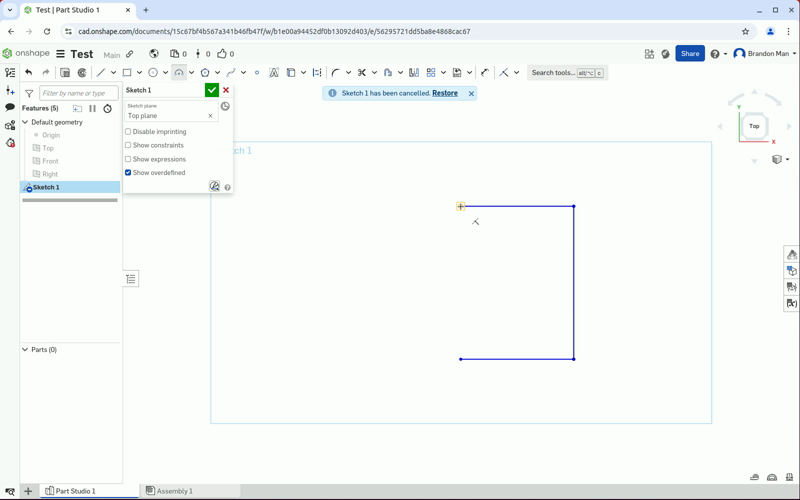
mouse_move(460, 359)
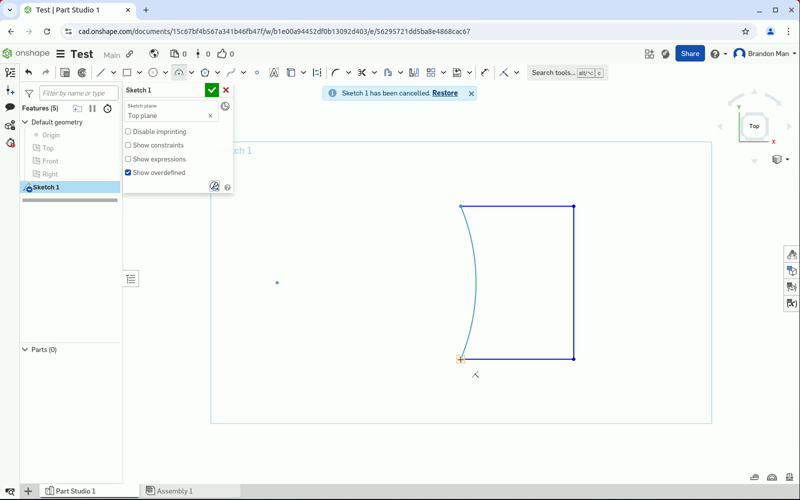
click(460, 359)
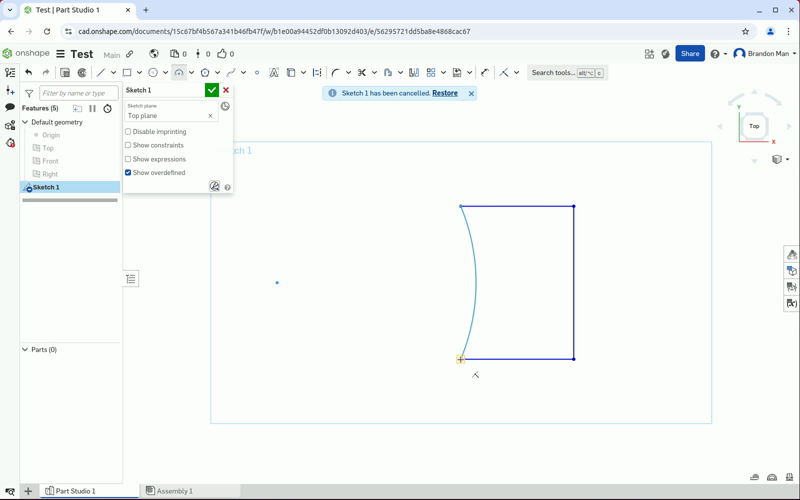
key_down(shift)
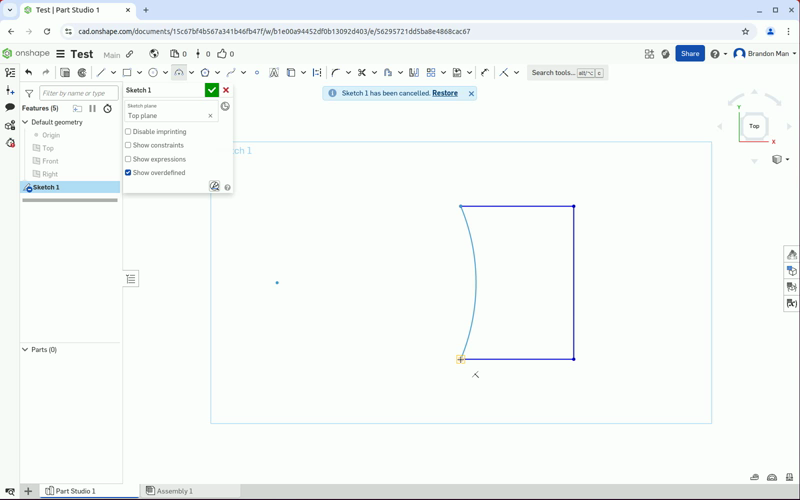
mouse_move(537, 282)
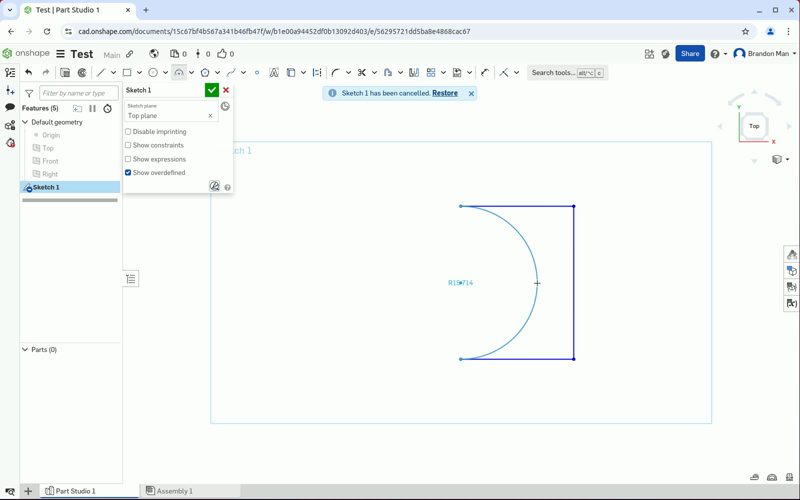
click(537, 282)
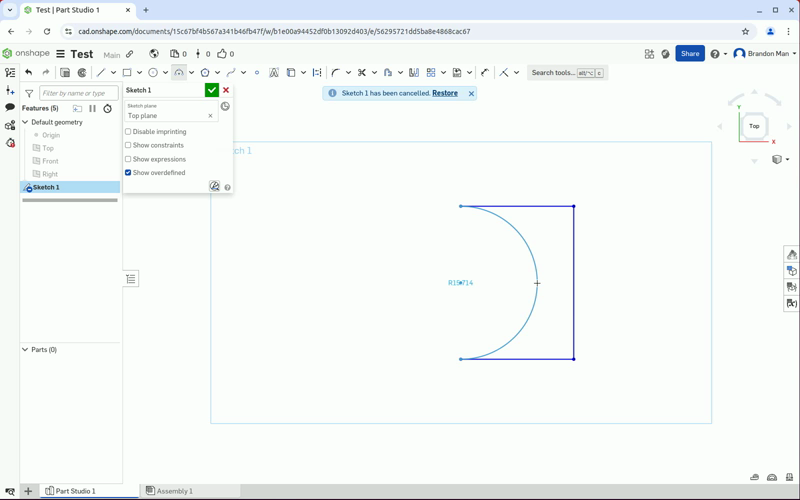
key_up(shift)
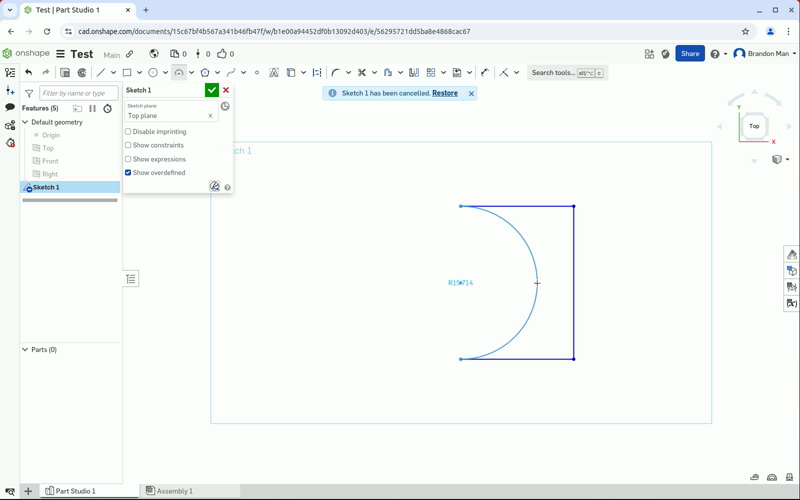
key(esc)
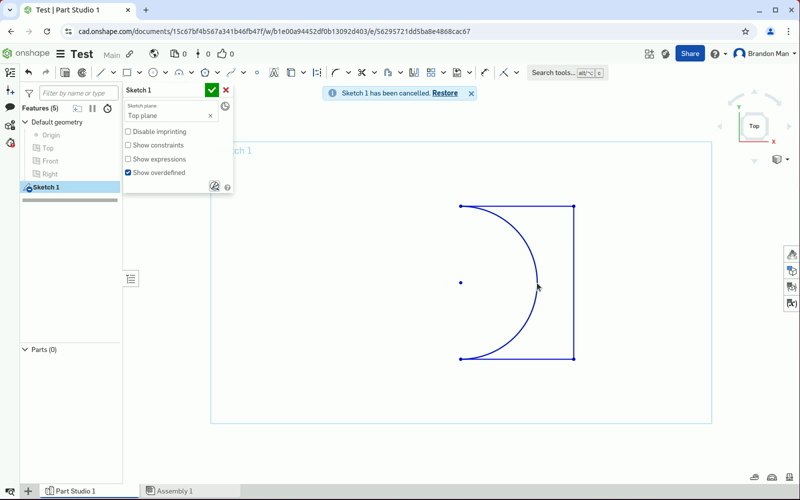
mouse_move(484, 264)
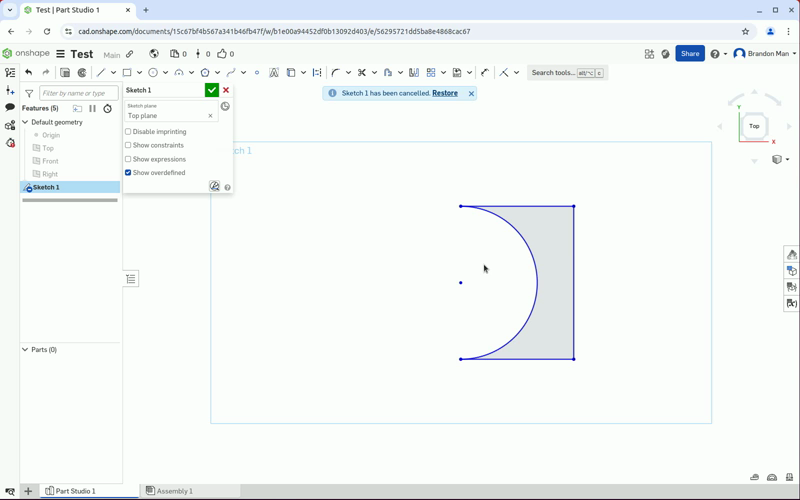
scroll(6)
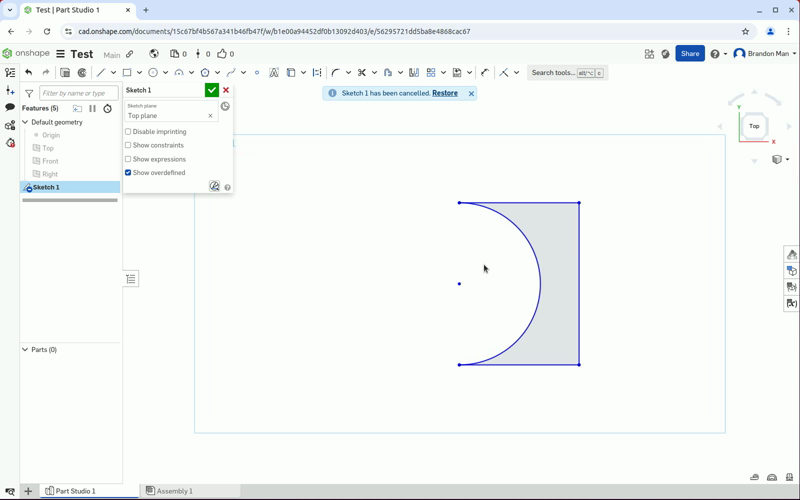
scroll(6)
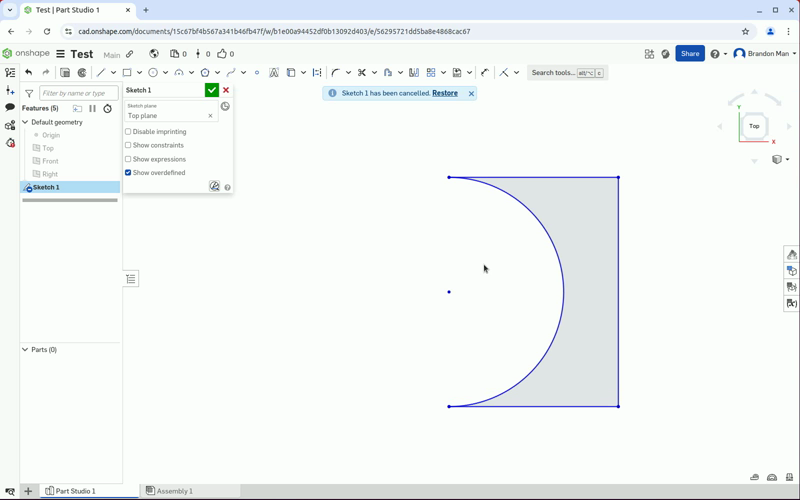
scroll(6)
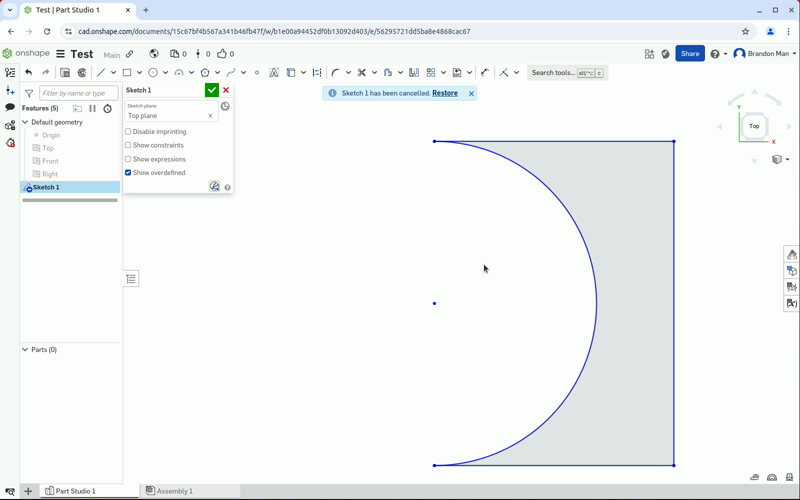
scroll(6)
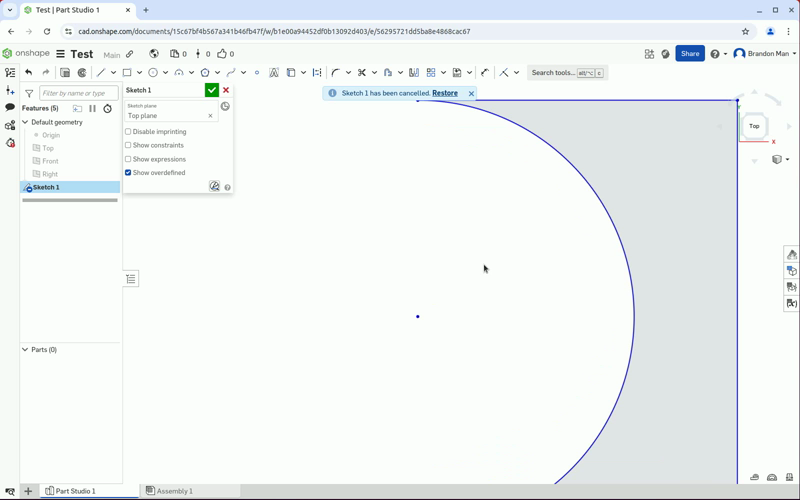
scroll(6)
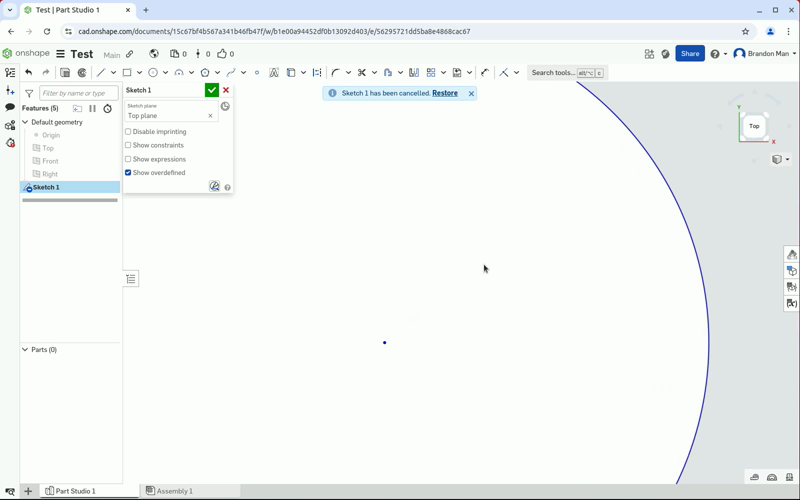
scroll(6)
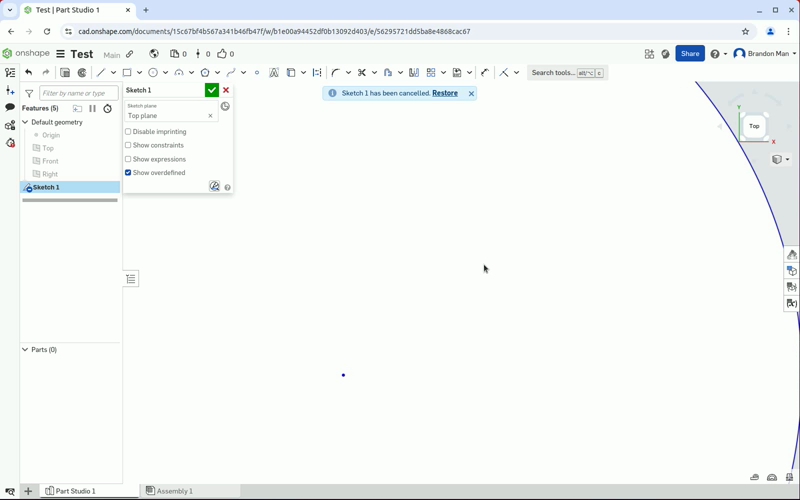
scroll(6)
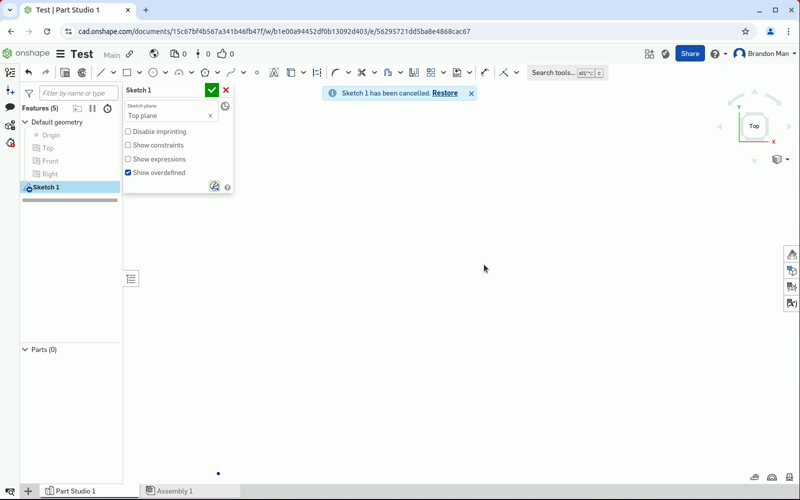
click(484, 264)
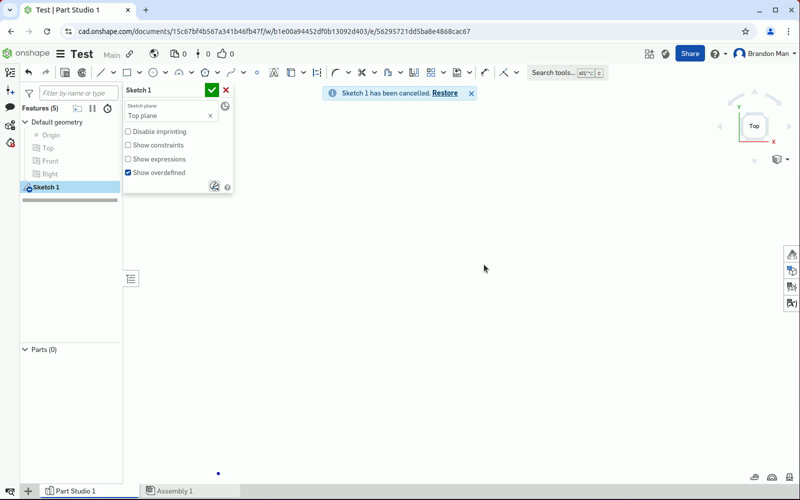
scroll(-6)
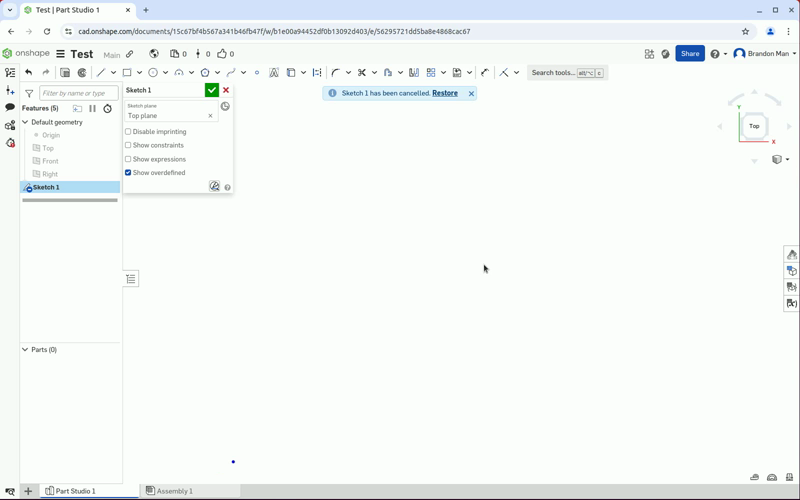
scroll(-6)
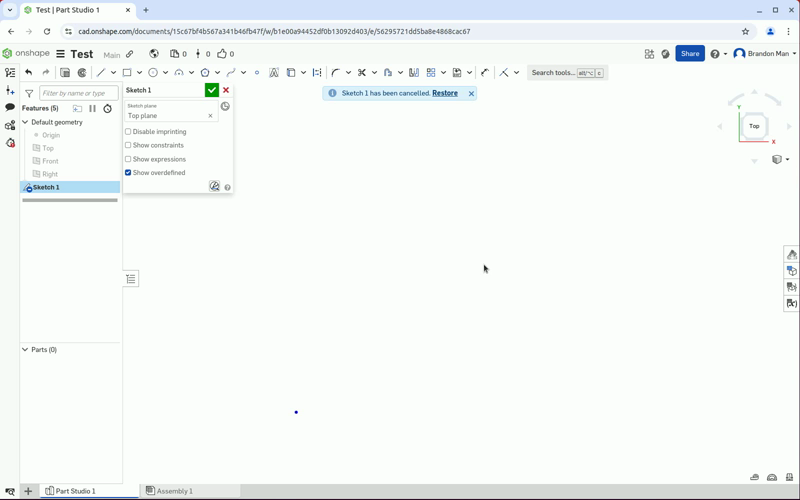
scroll(-6)
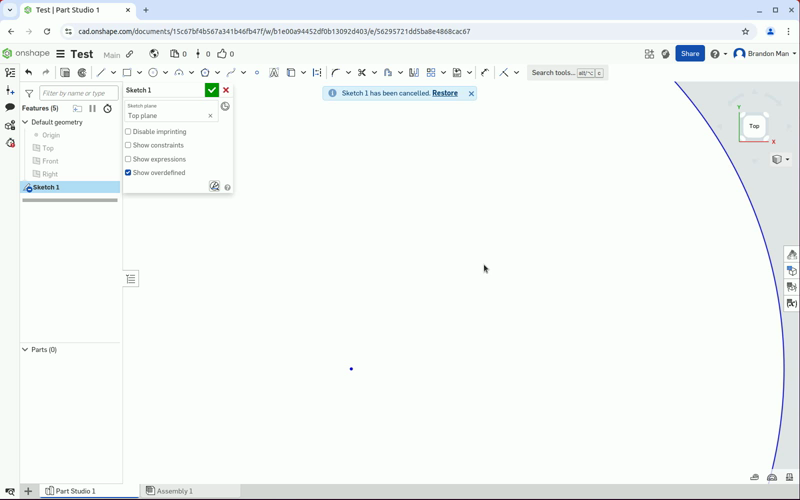
scroll(-6)
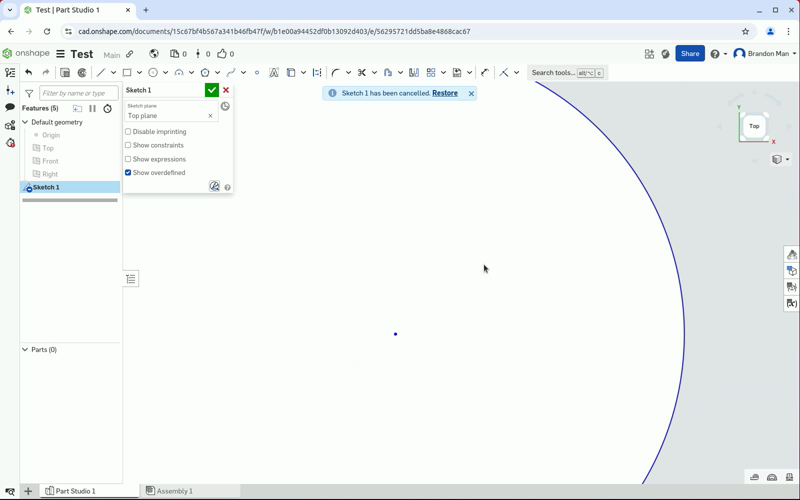
scroll(-6)
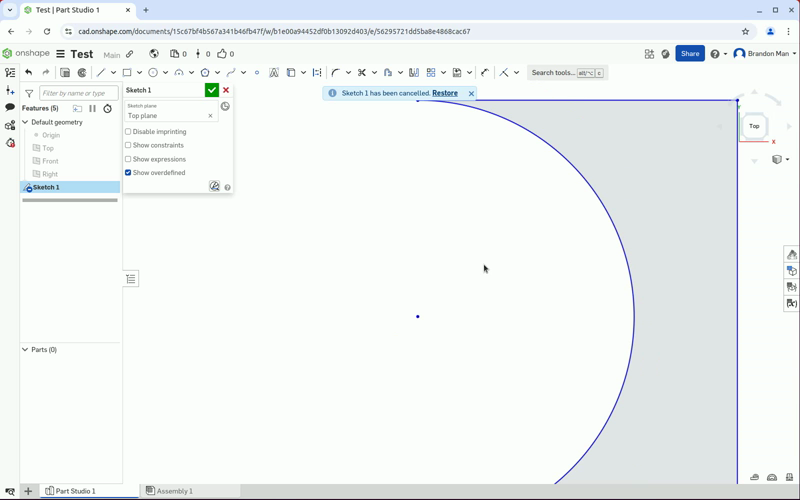
scroll(-6)
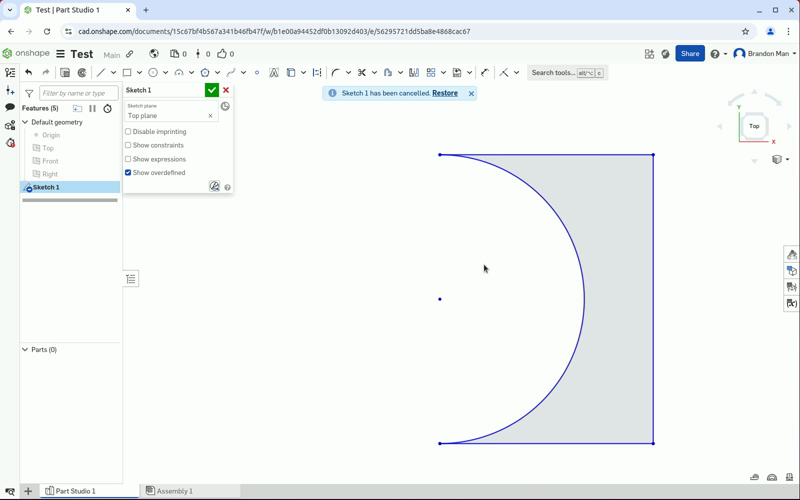
scroll(-6)
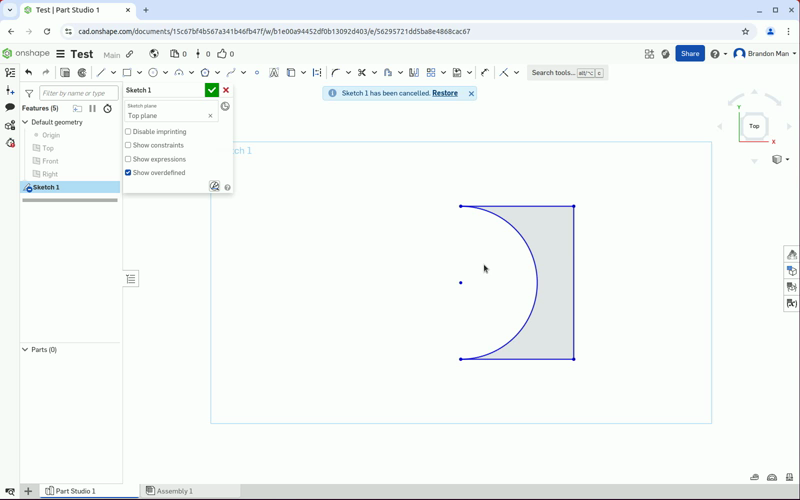
mouse_move(73, 352)
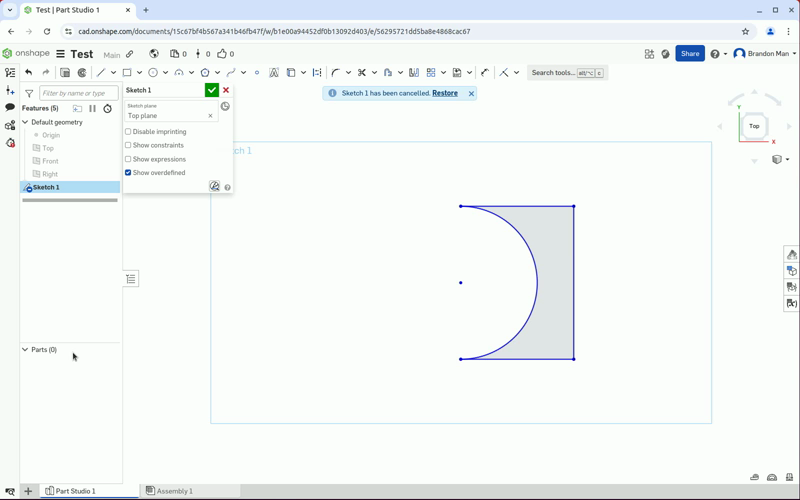
key(shift+y)
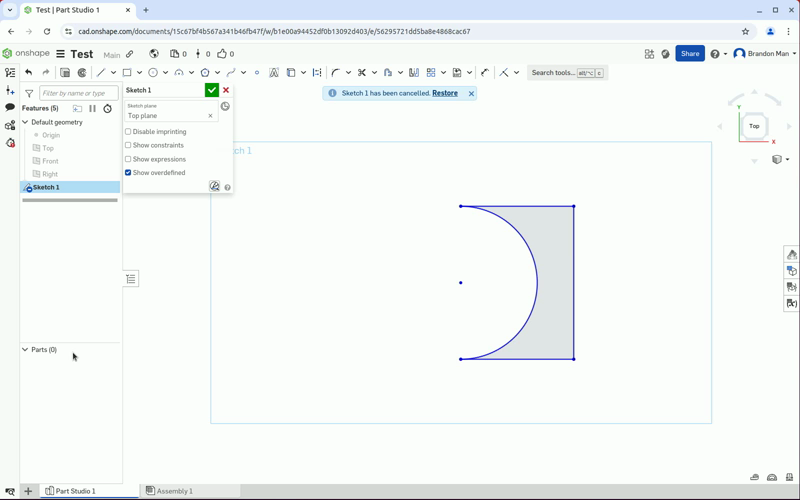
key(shift+e)
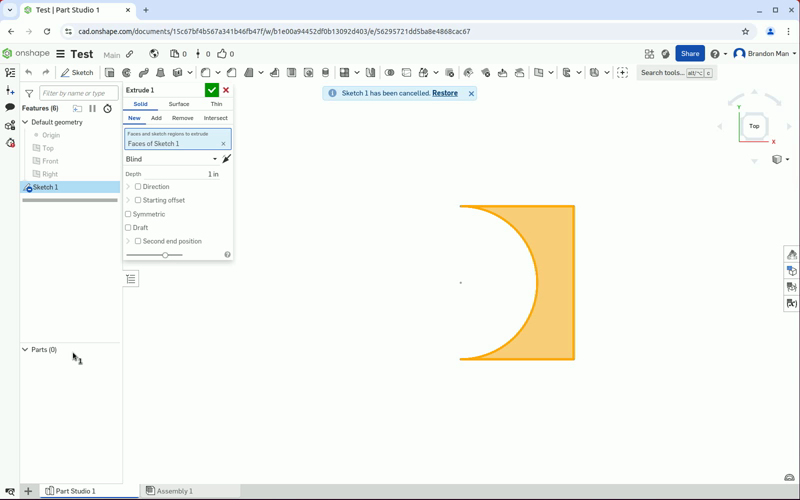
mouse_move(143, 106)
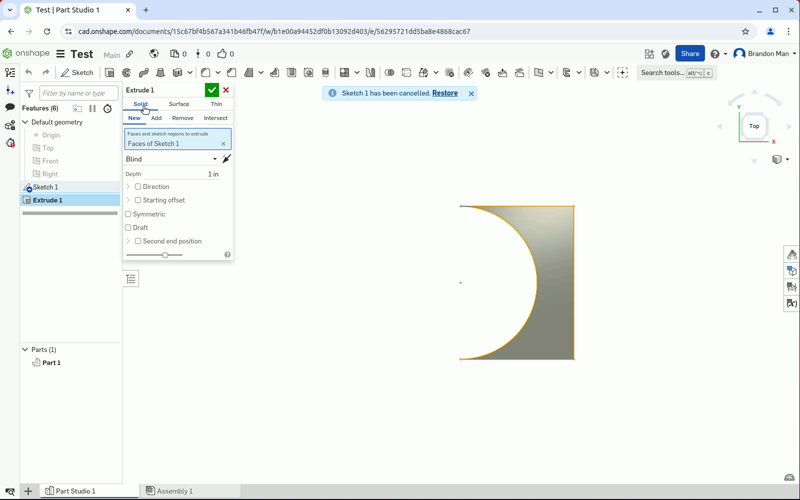
click(143, 106)
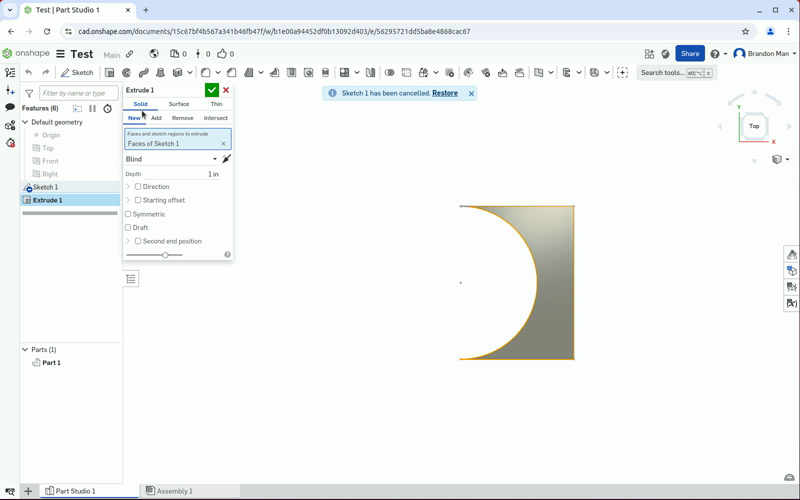
mouse_move(137, 120)
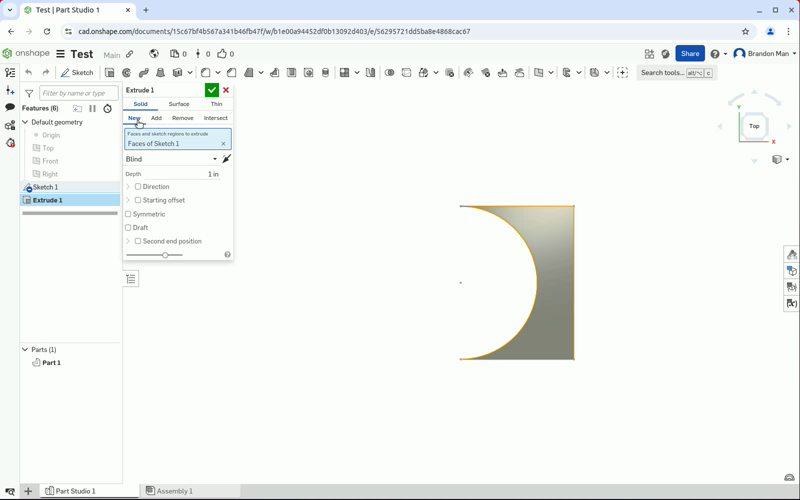
click(137, 120)
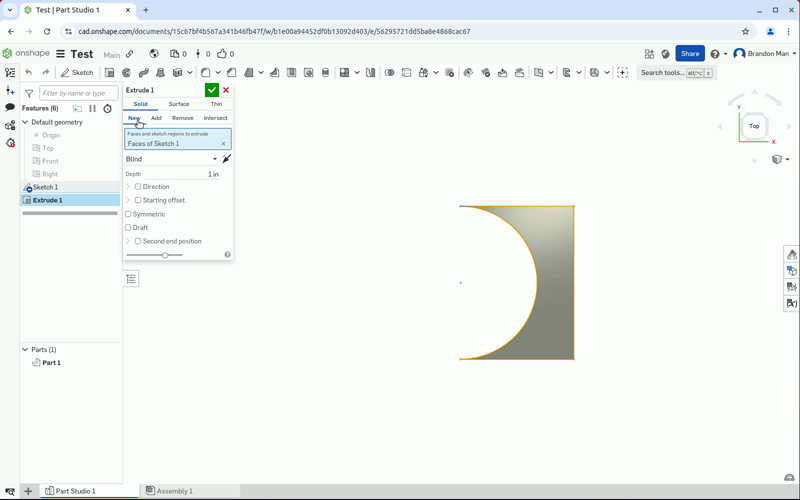
key(tab, 4)
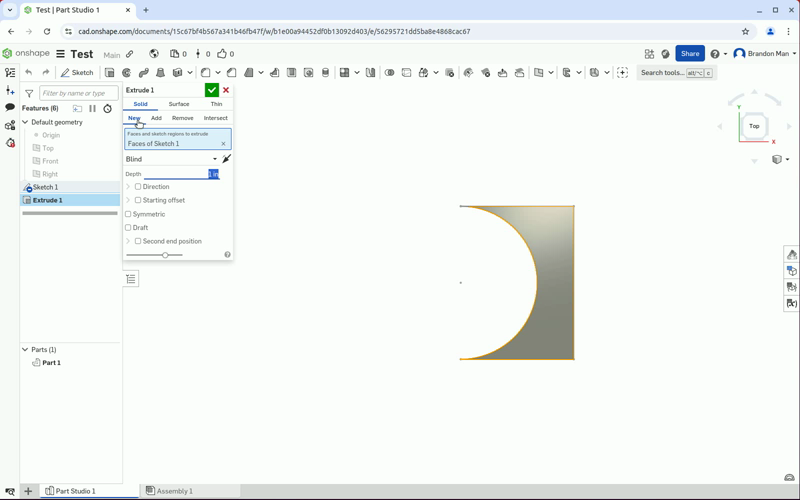
text(0.963)
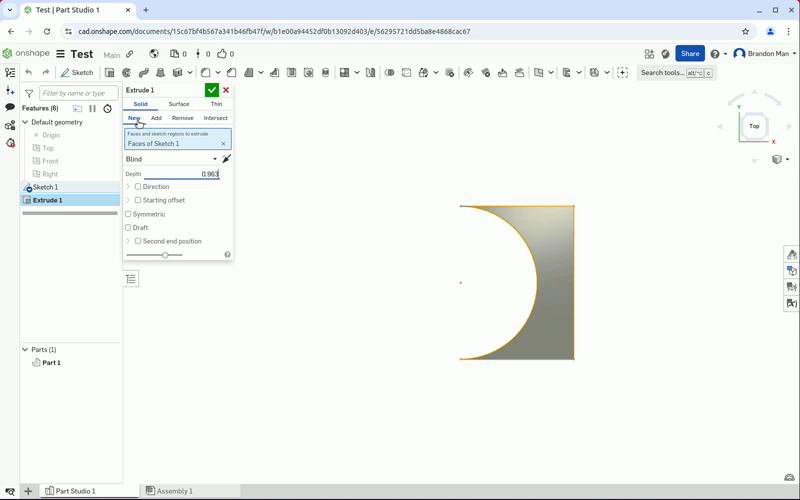
key(enter)
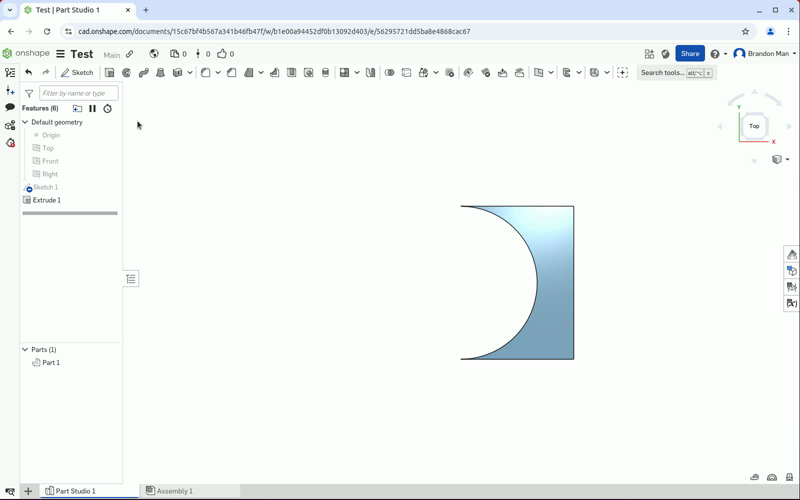
key(shift+h)
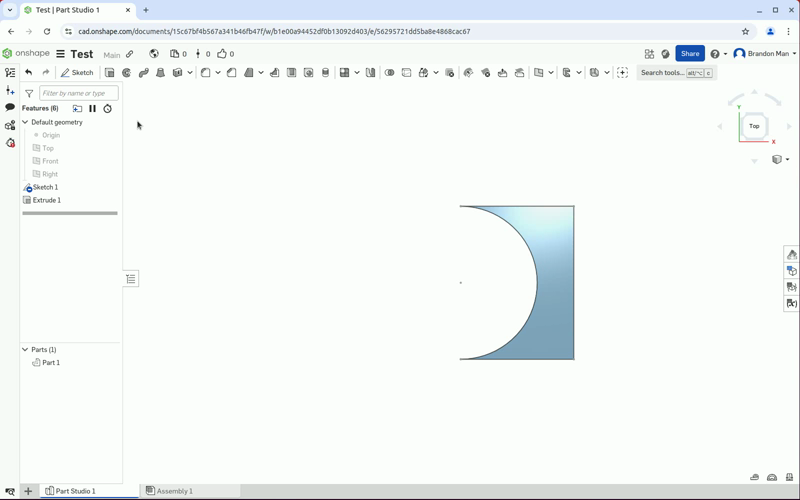
key(shift+h)
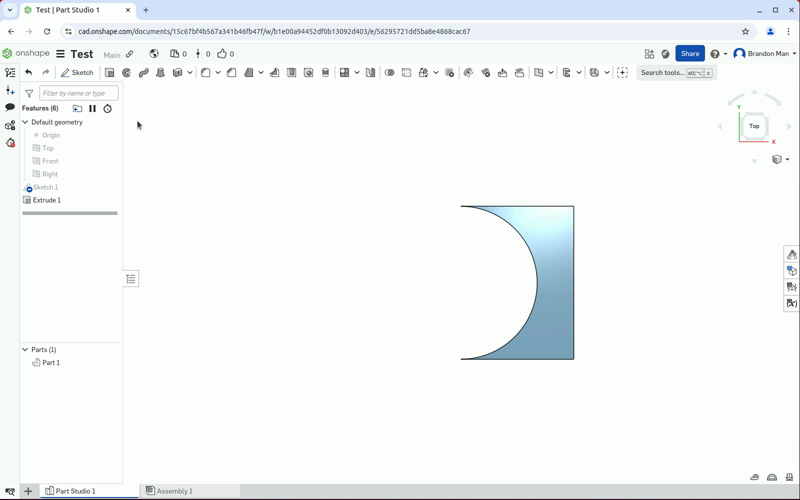
mouse_move(73, 189)
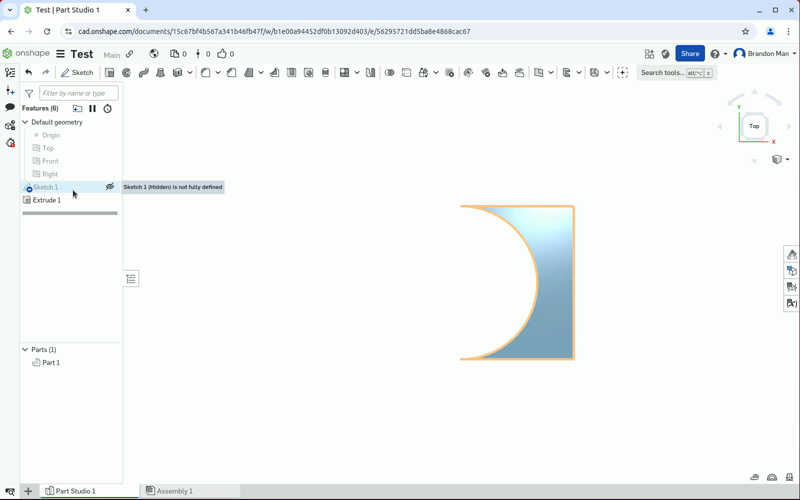
click(73, 189)
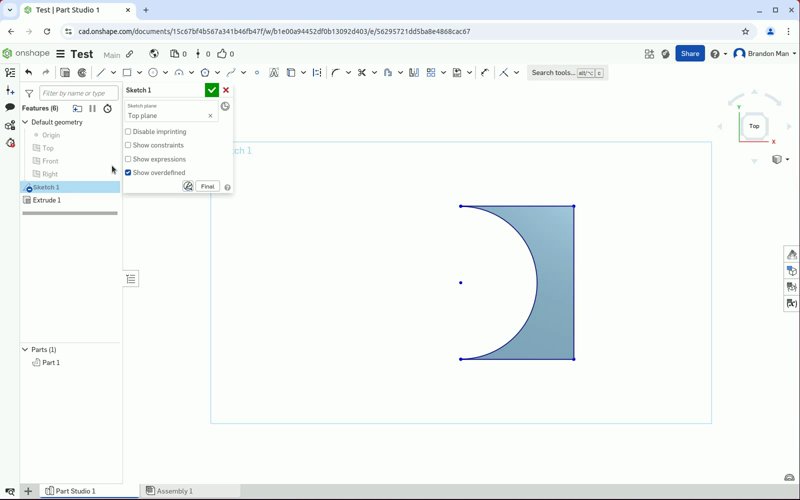
mouse_move(229, 92)
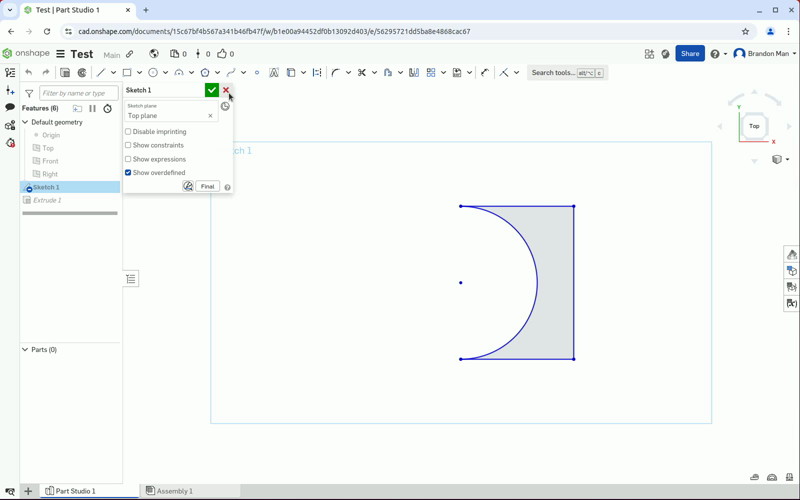
click(229, 92)
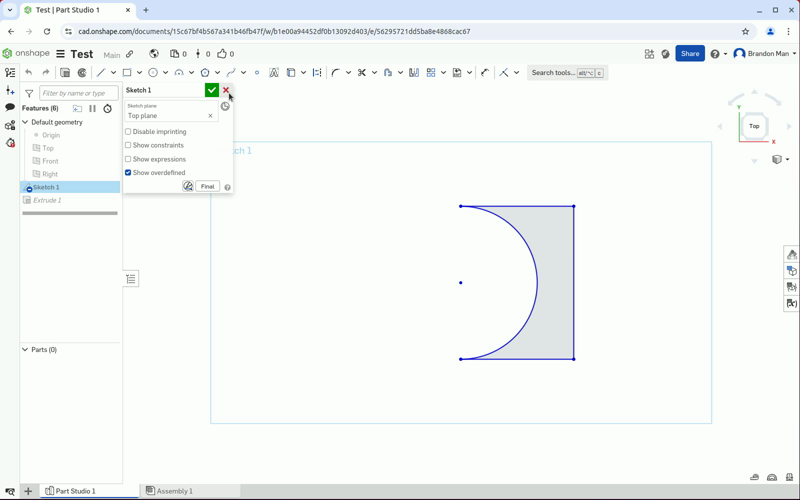
key(shift+s)
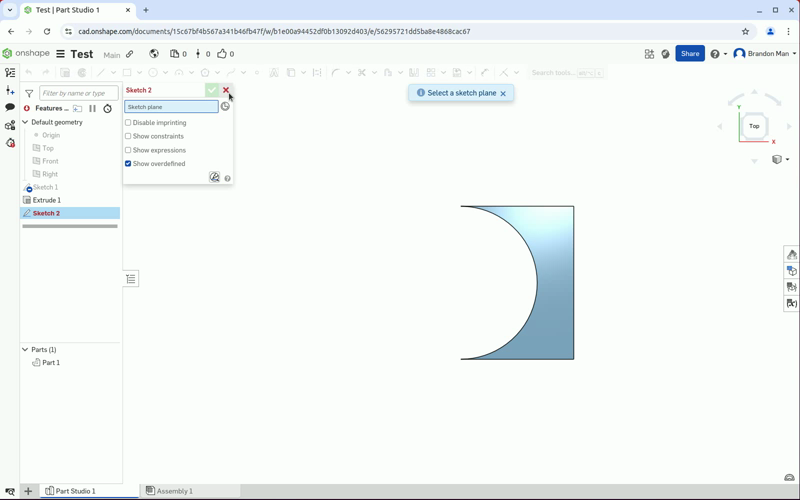
mouse_move(73, 150)
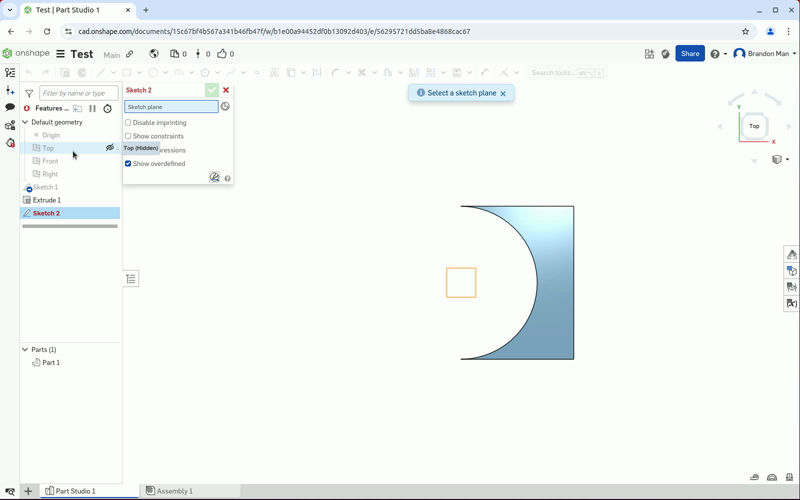
click(73, 150)
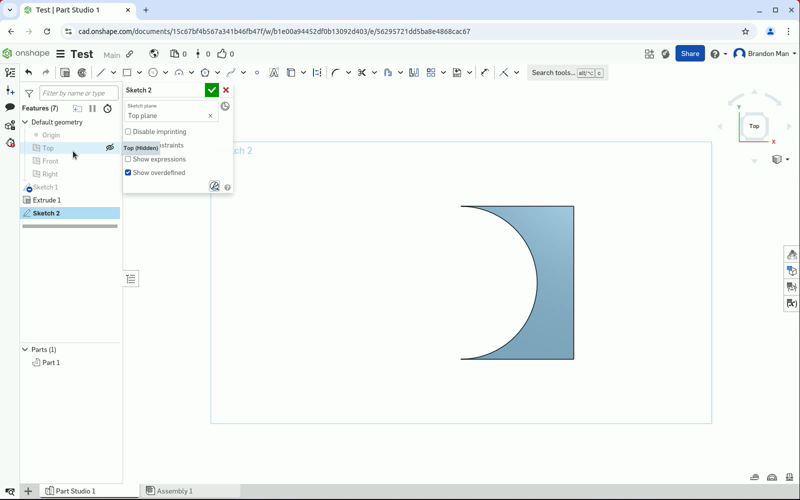
mouse_move(73, 352)
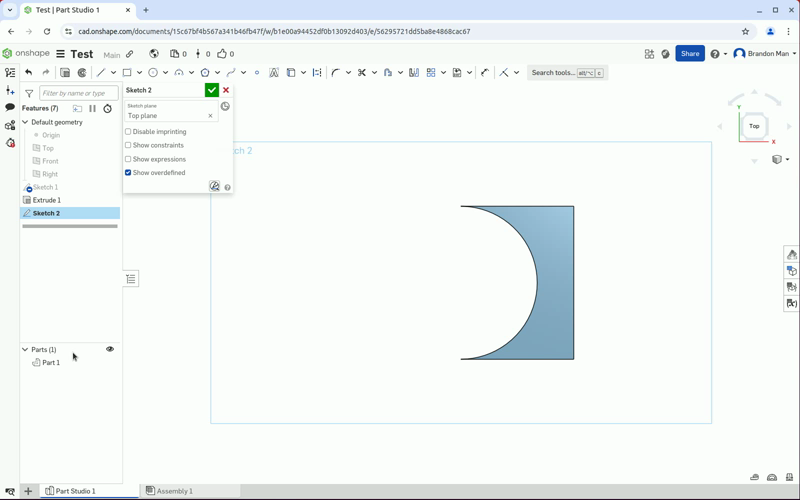
key(y)
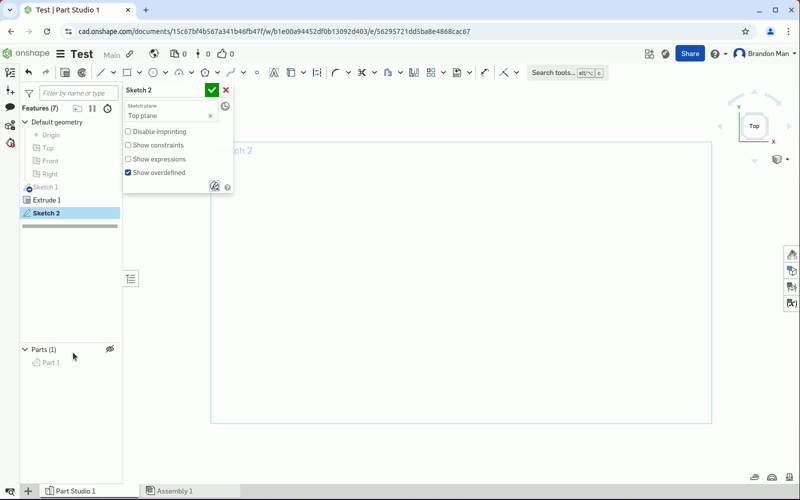
key(c)
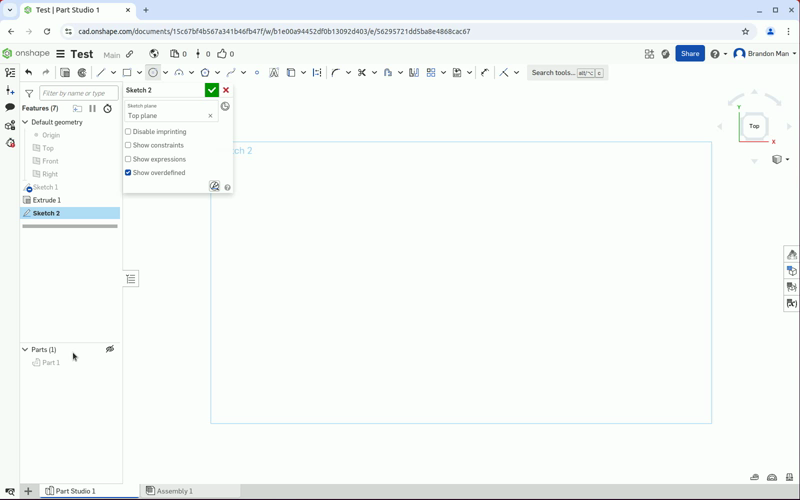
key_down(shift)
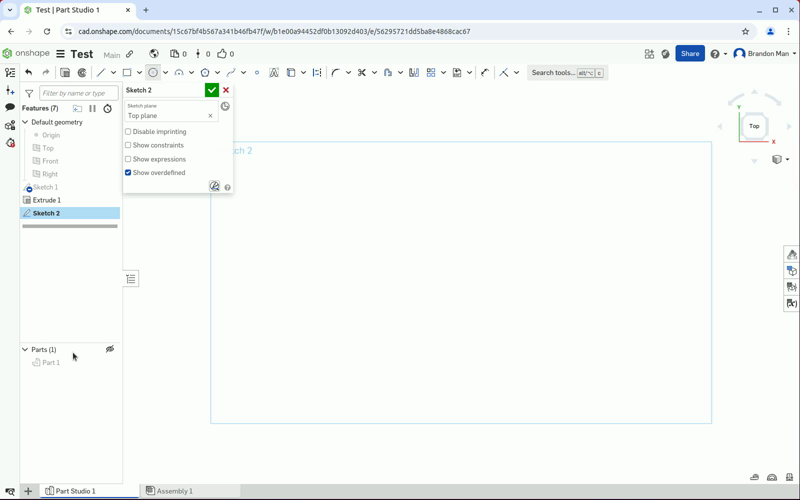
mouse_move(461, 282)
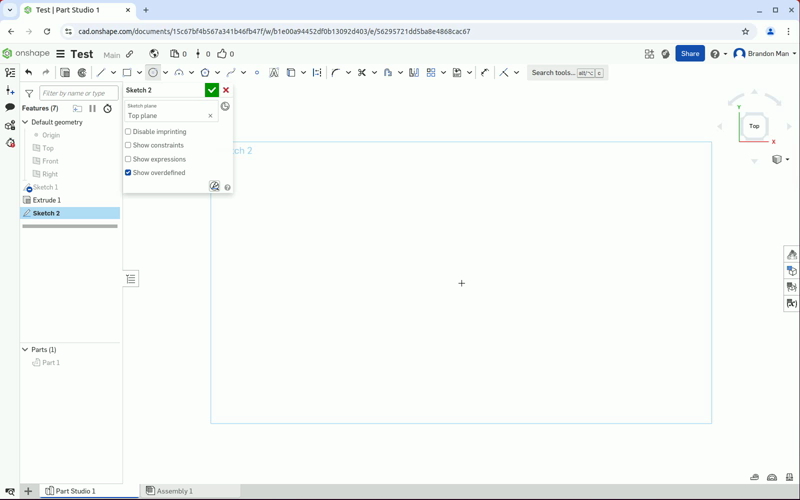
click(461, 282)
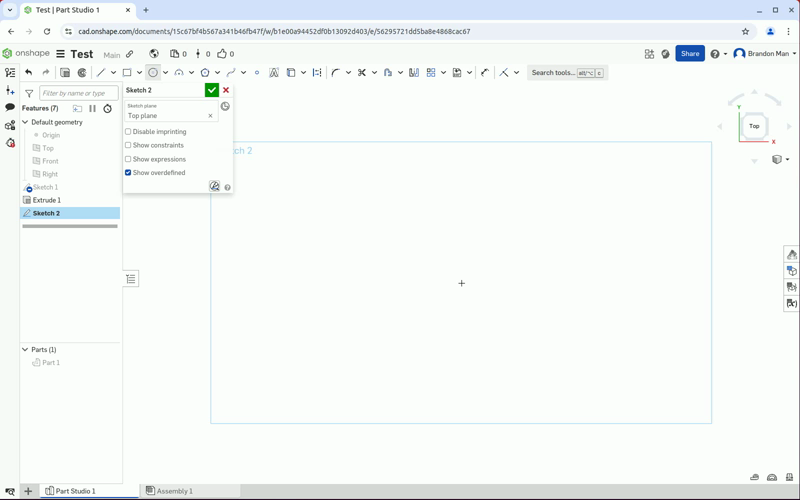
key_up(shift)
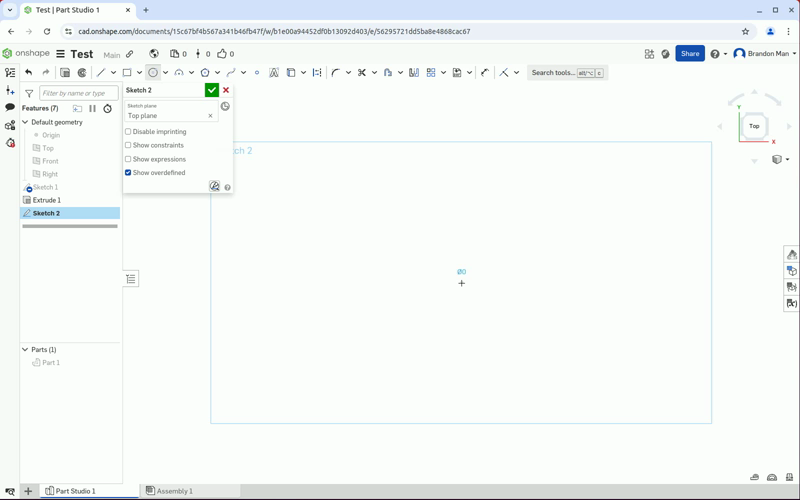
mouse_move(539, 282)
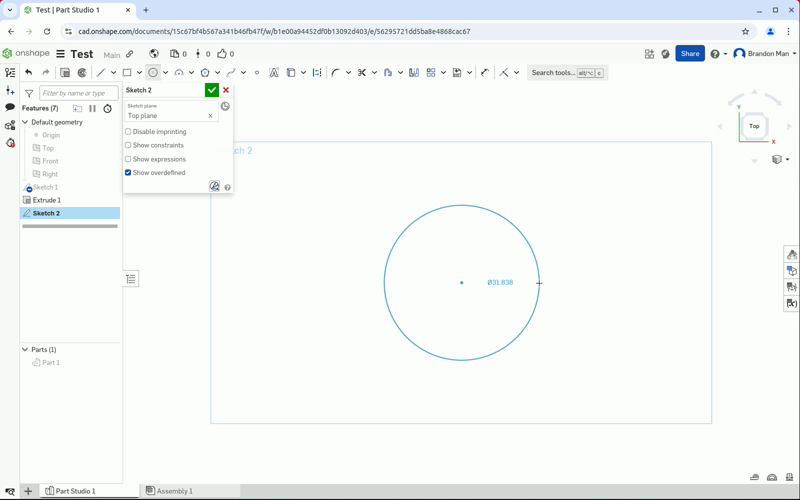
click(539, 282)
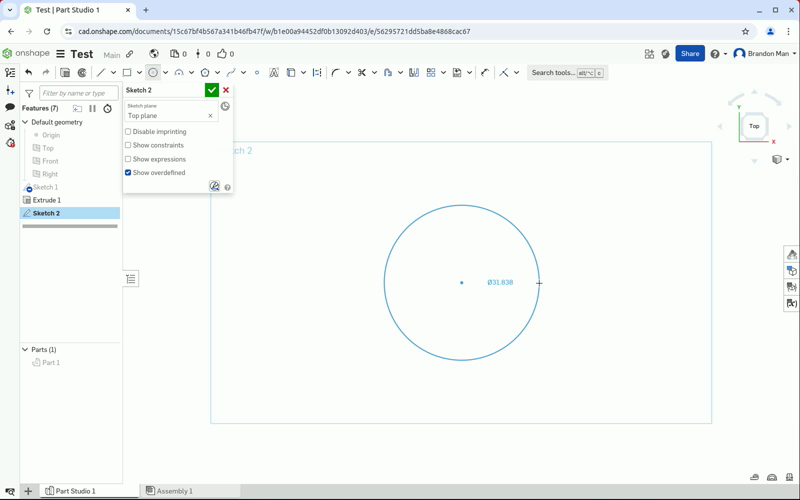
key(esc)
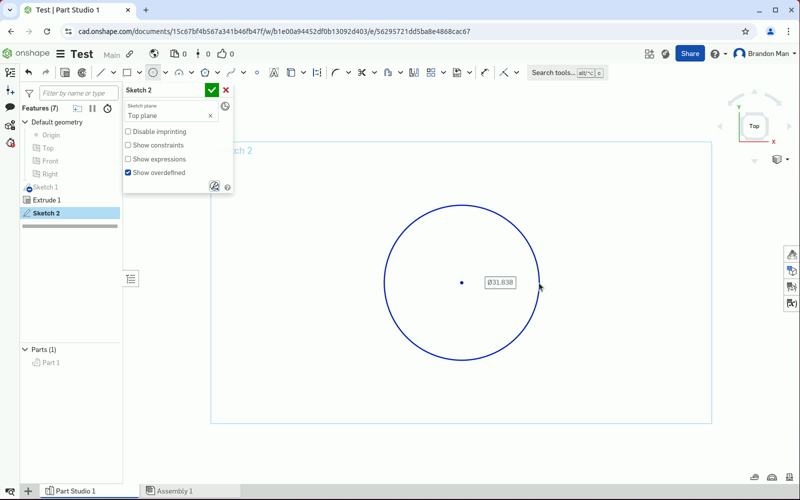
key(c)
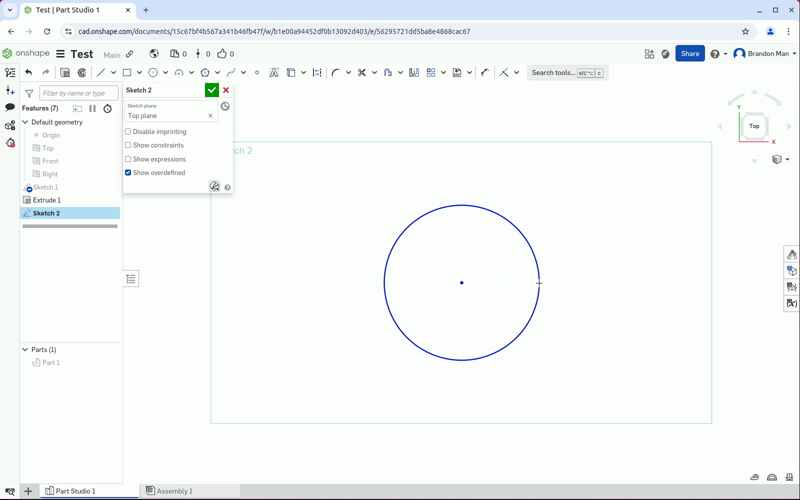
key_down(shift)
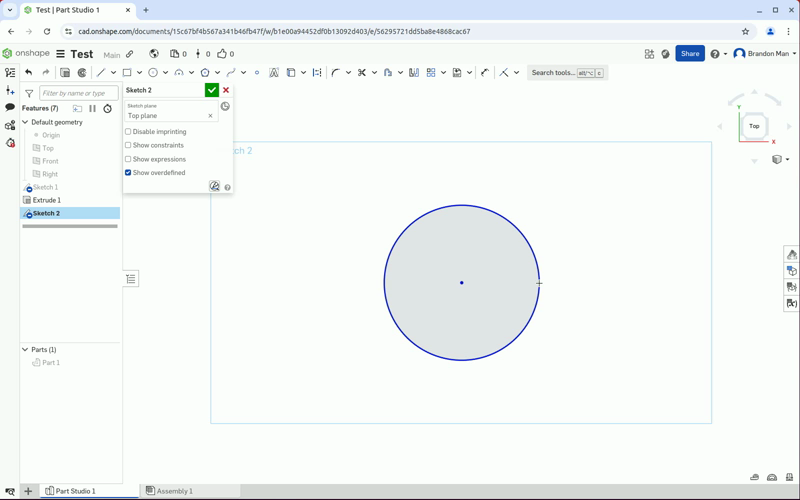
mouse_move(461, 282)
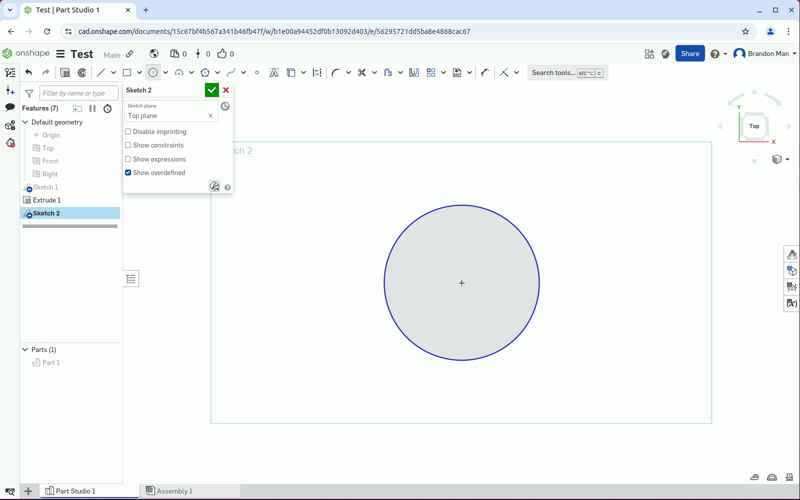
click(461, 282)
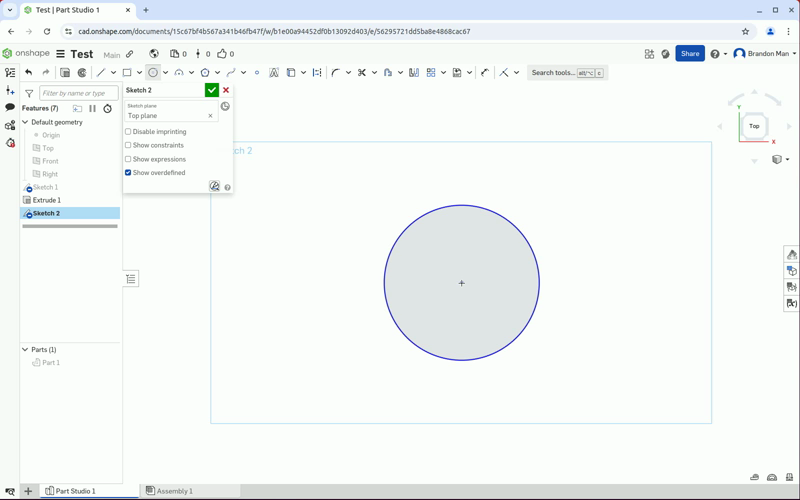
key_up(shift)
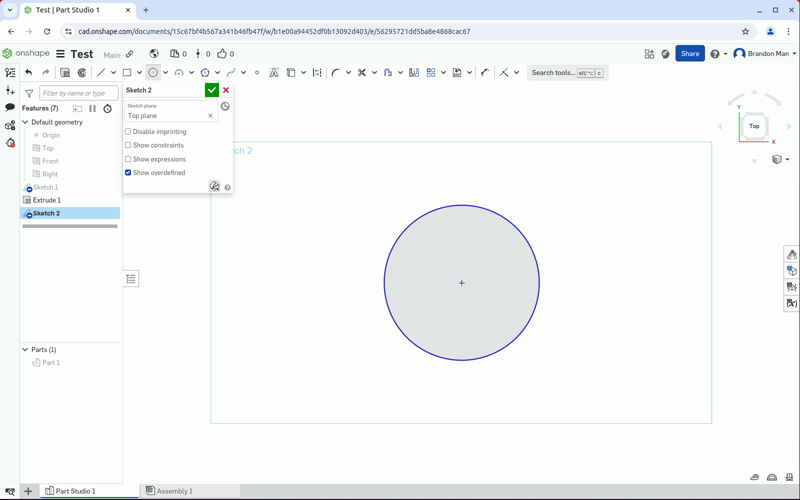
mouse_move(534, 282)
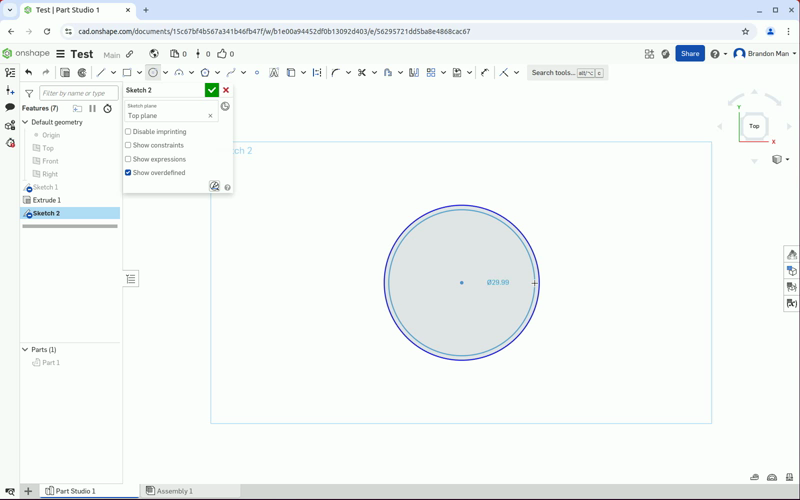
click(534, 282)
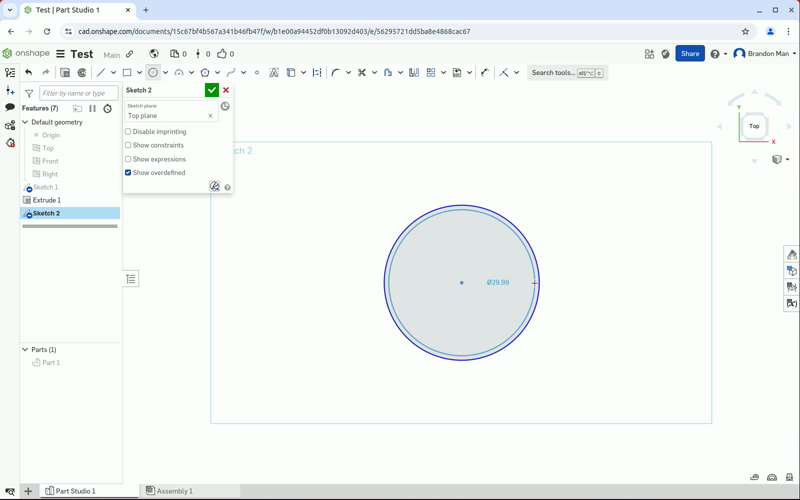
key(esc)
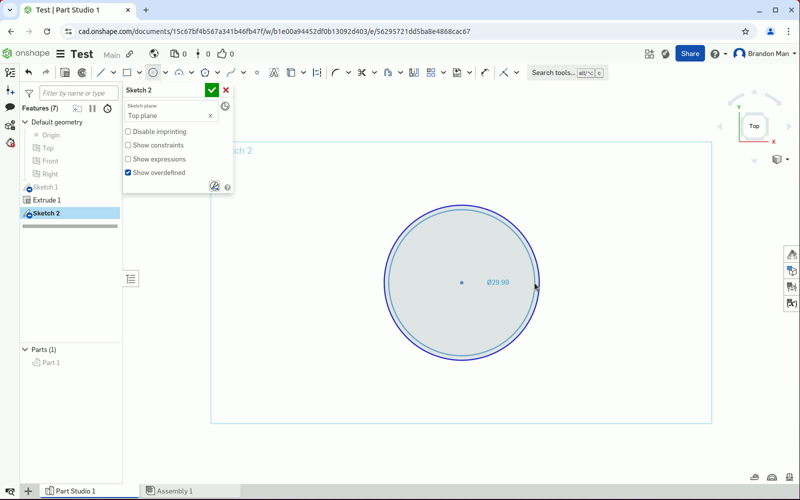
mouse_move(391, 309)
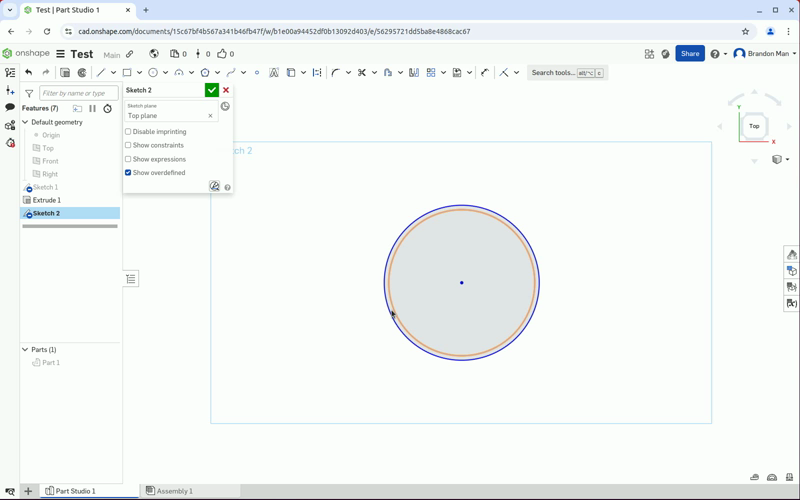
click(391, 309)
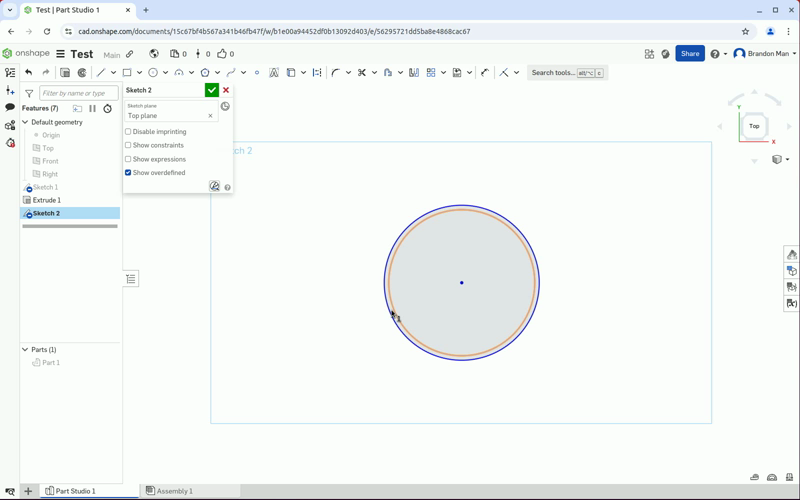
mouse_move(73, 352)
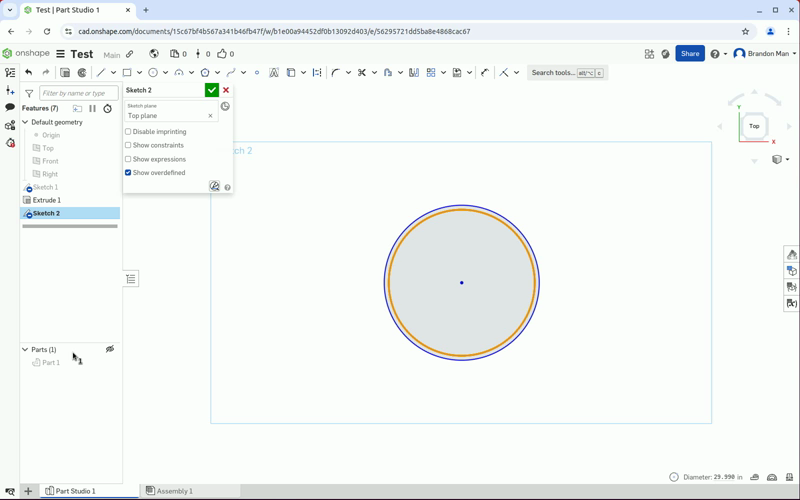
key(shift+y)
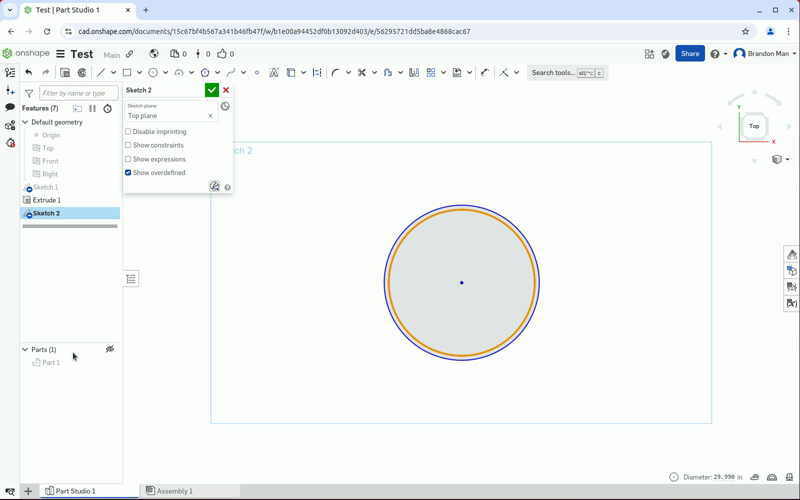
key(shift+e)
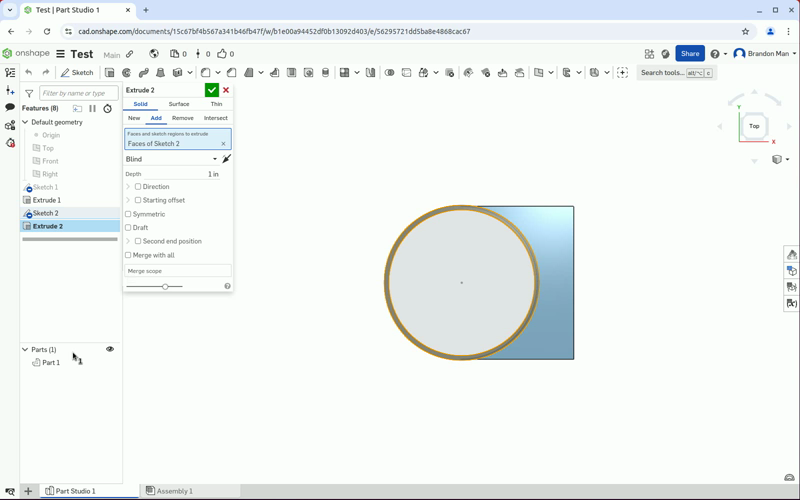
mouse_move(143, 106)
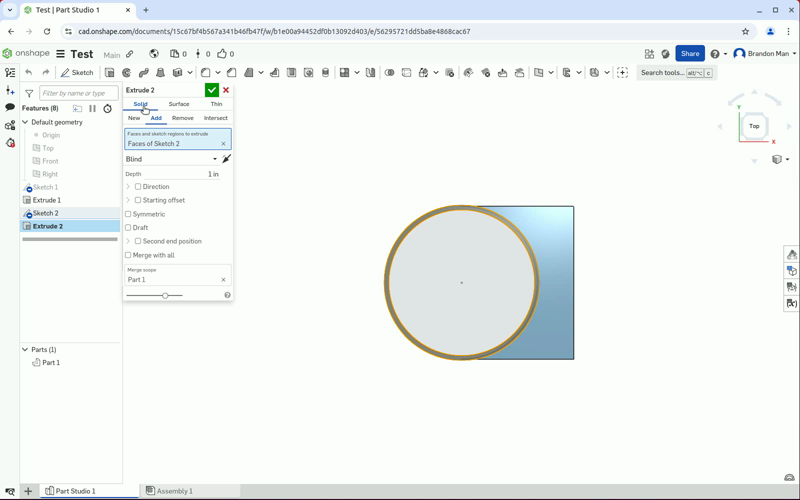
click(143, 106)
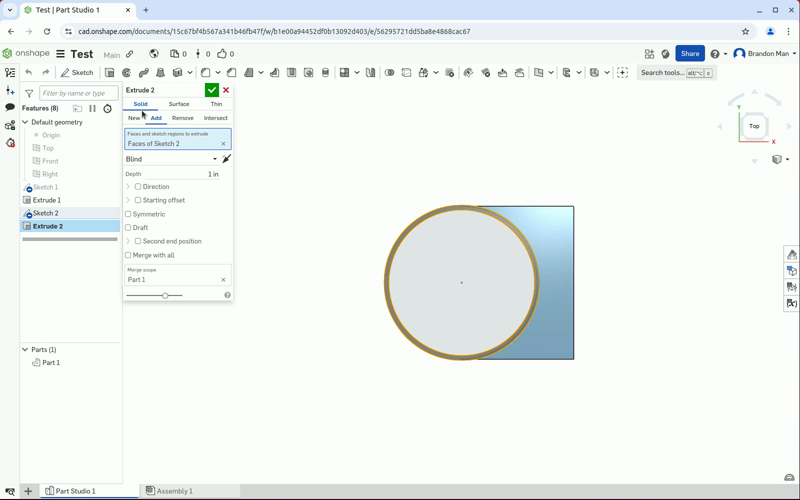
mouse_move(137, 120)
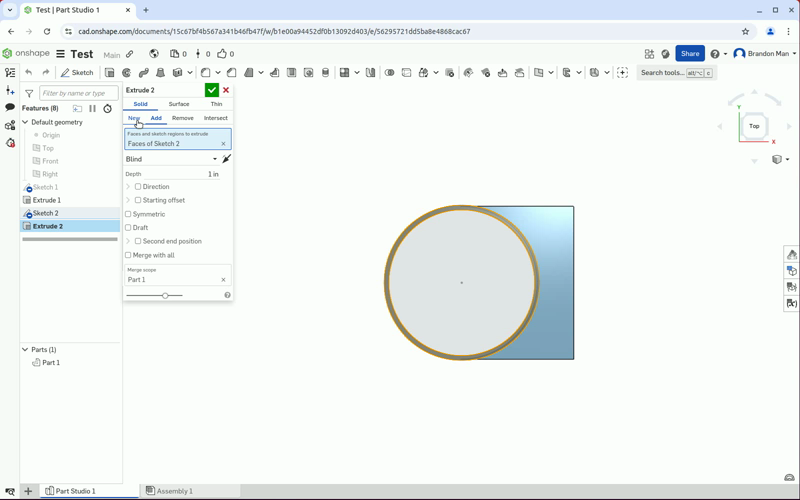
click(137, 120)
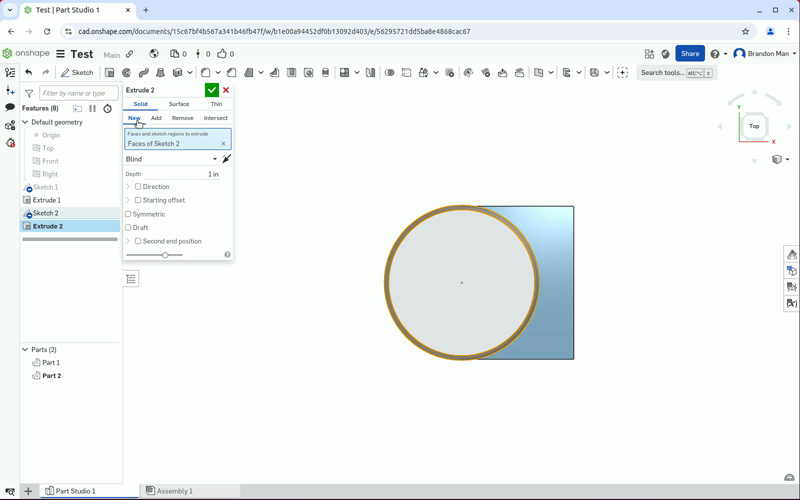
key(tab, 4)
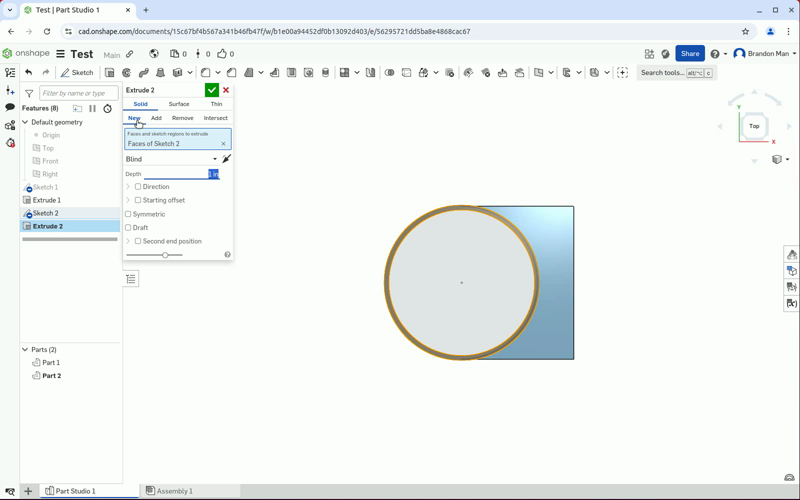
text(0.963)
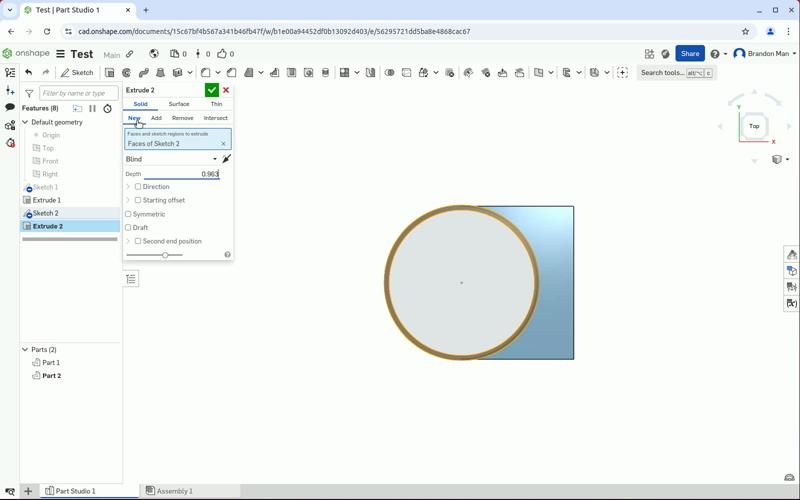
key(enter)
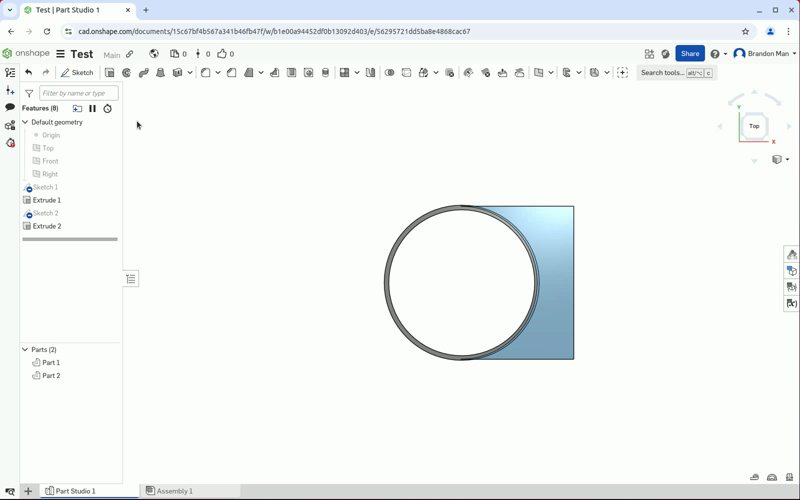
key(shift+h)
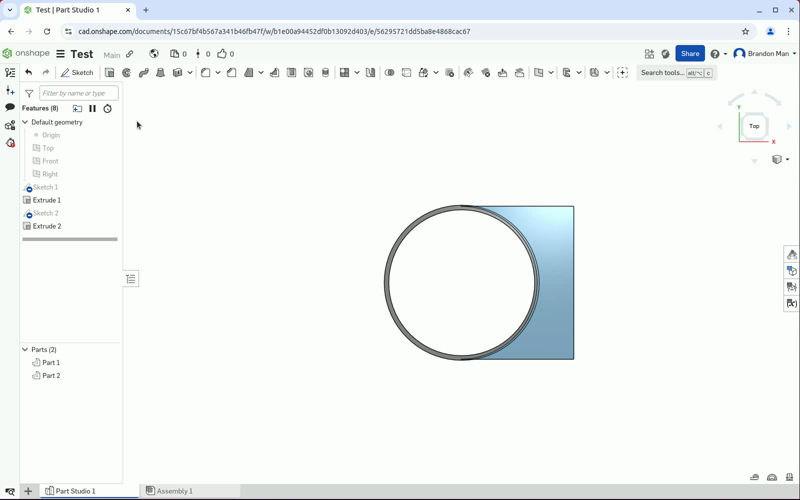
key(shift+h)
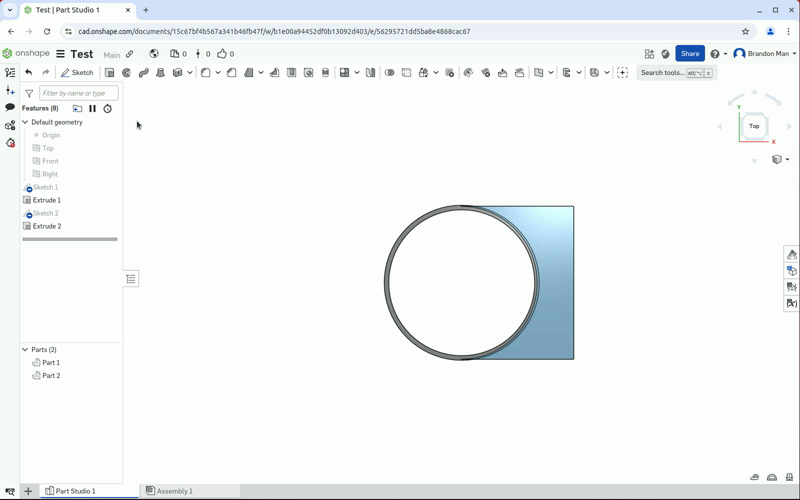
mouse_move(73, 189)
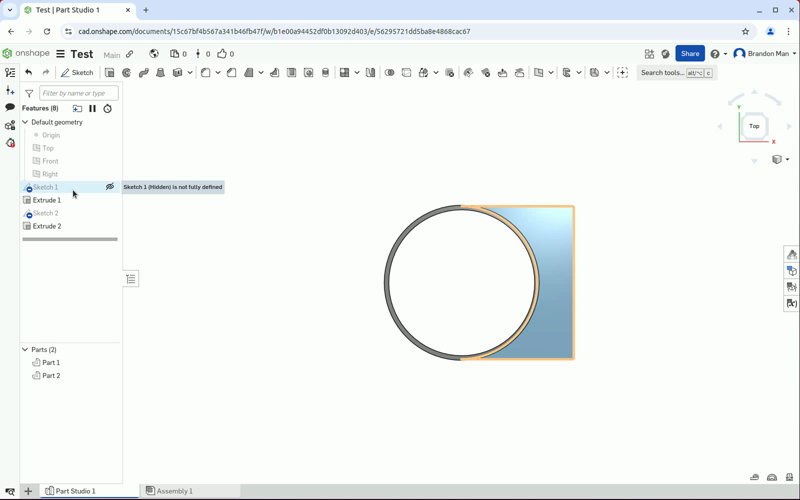
click(73, 189)
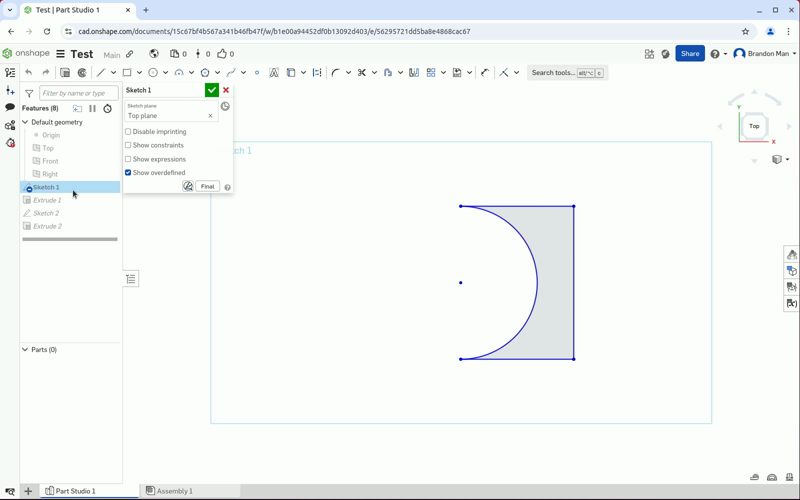
mouse_move(229, 92)
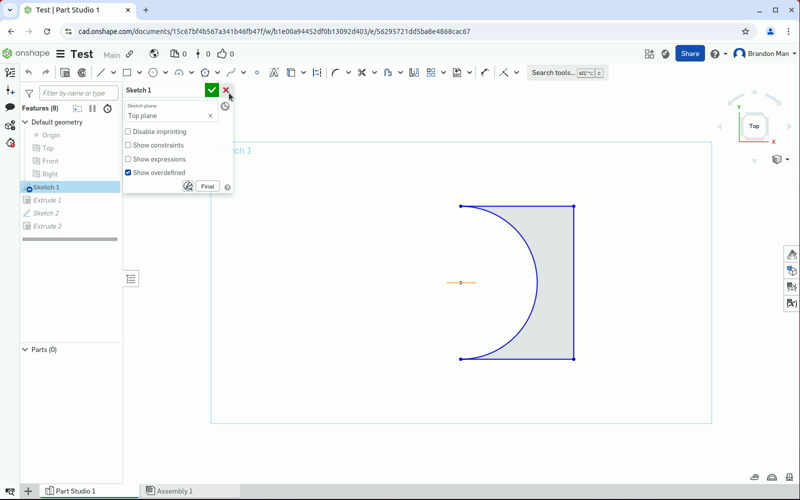
click(229, 92)
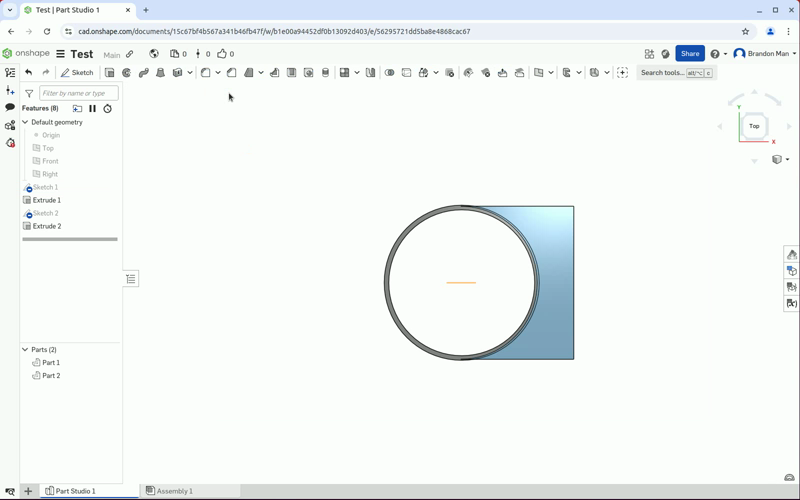
mouse_move(541, 75)
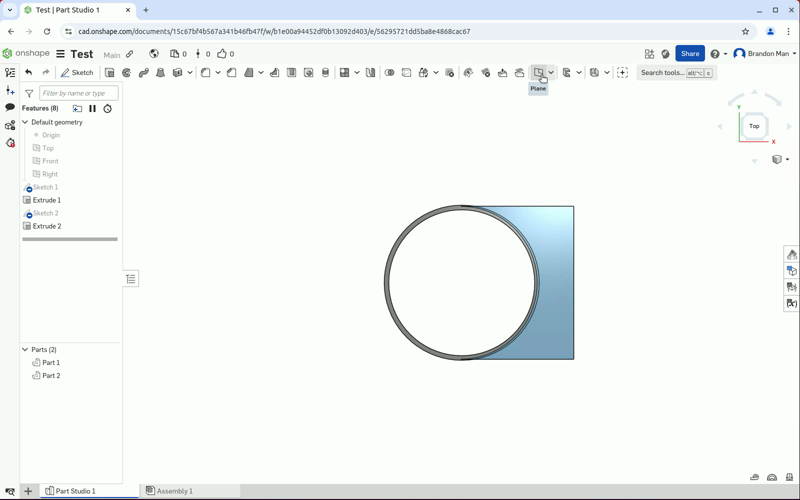
click(541, 75)
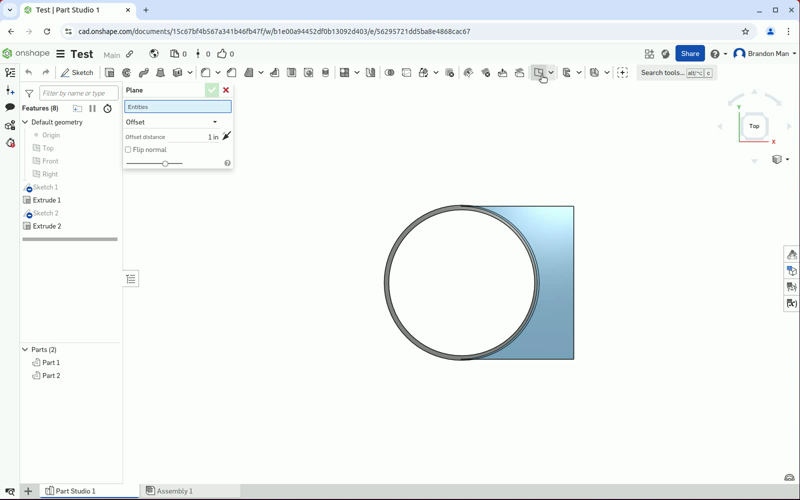
mouse_move(73, 150)
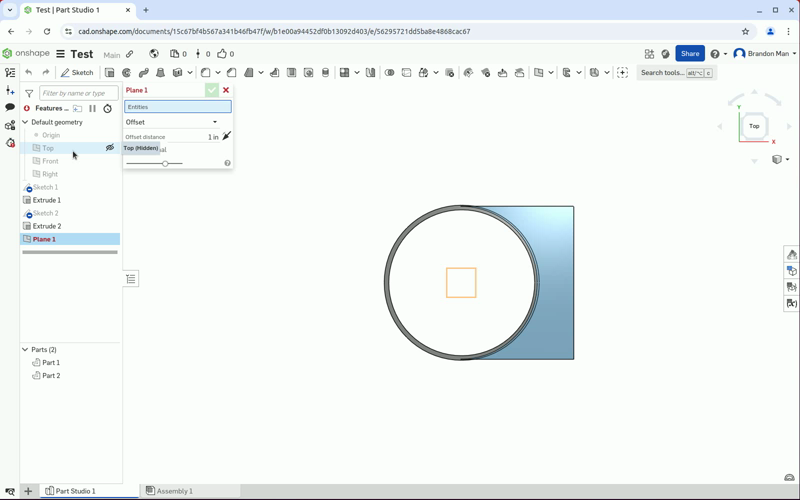
click(73, 150)
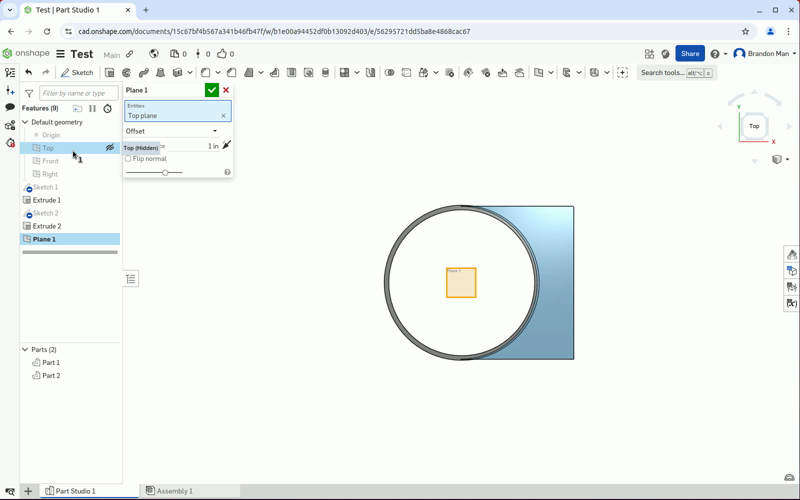
key(tab, 2)
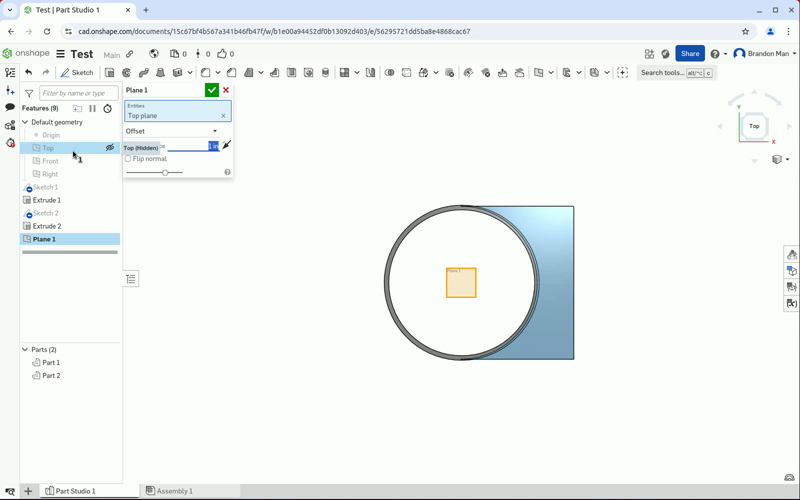
text(0.955)
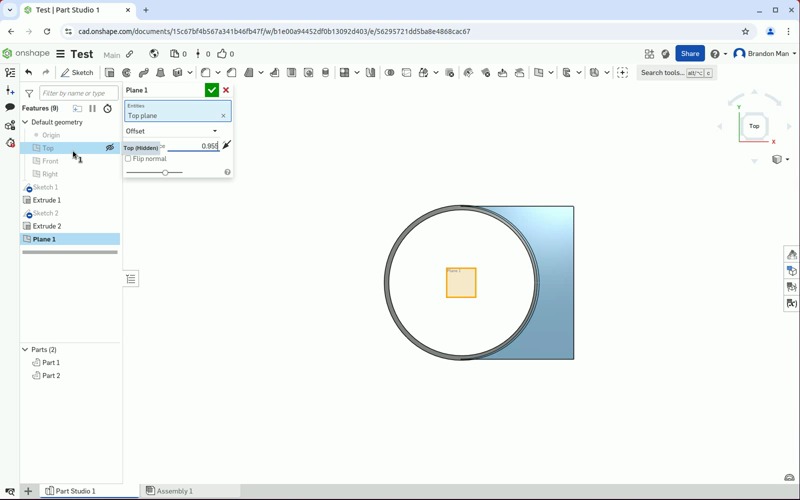
key(enter, 2)
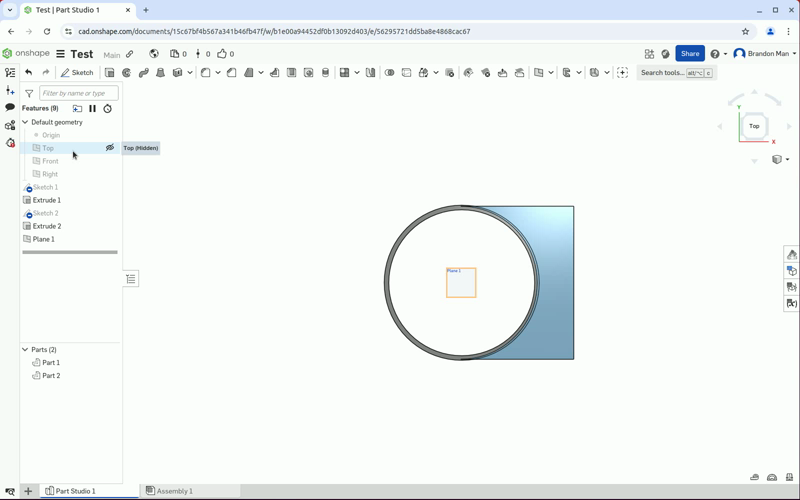
key(shift+s)
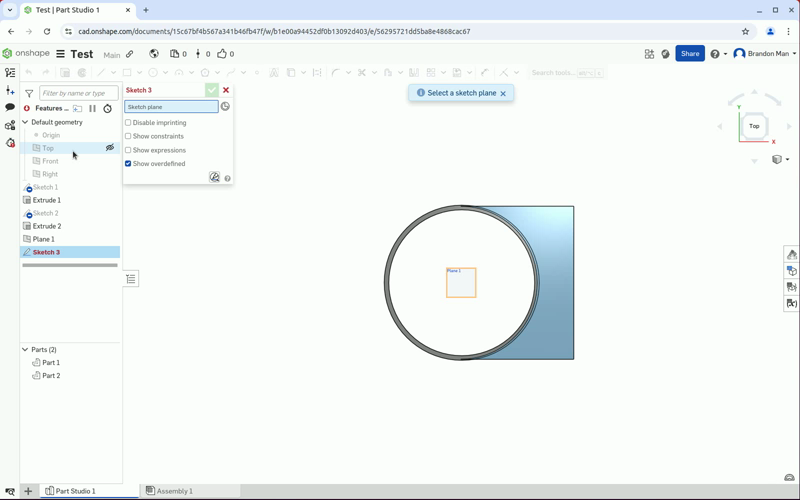
mouse_move(73, 241)
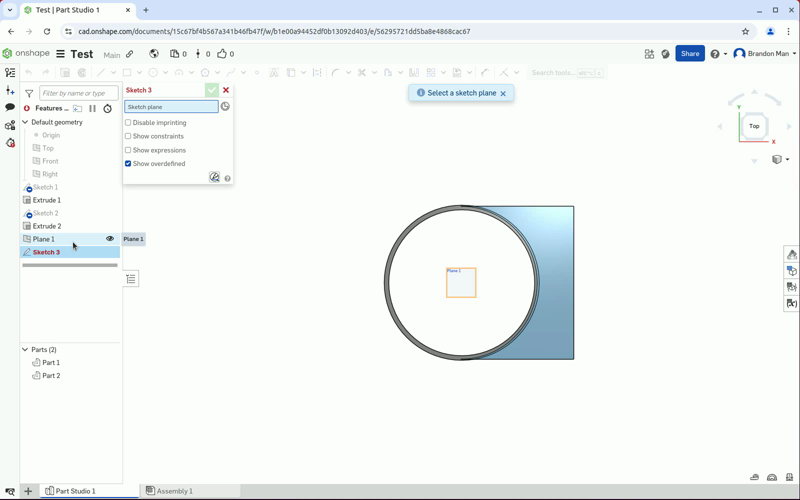
click(73, 241)
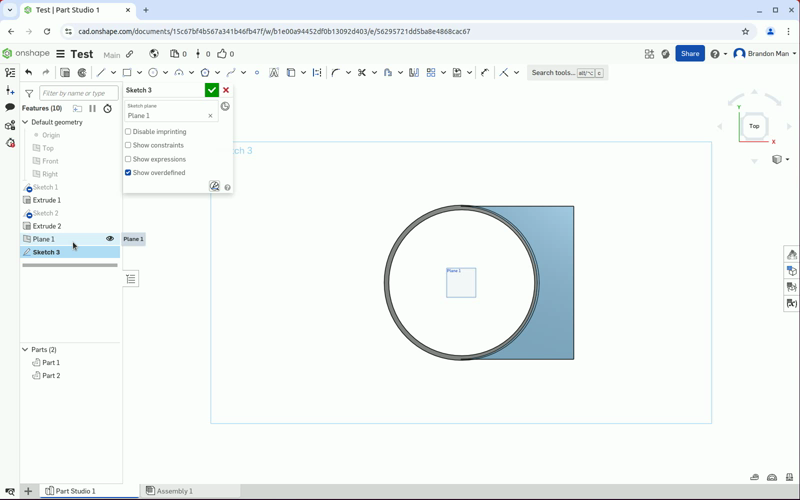
mouse_move(73, 352)
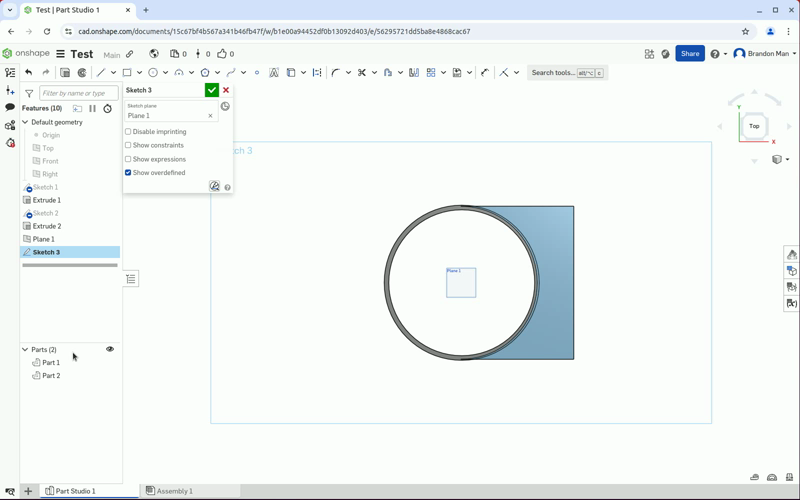
key(y)
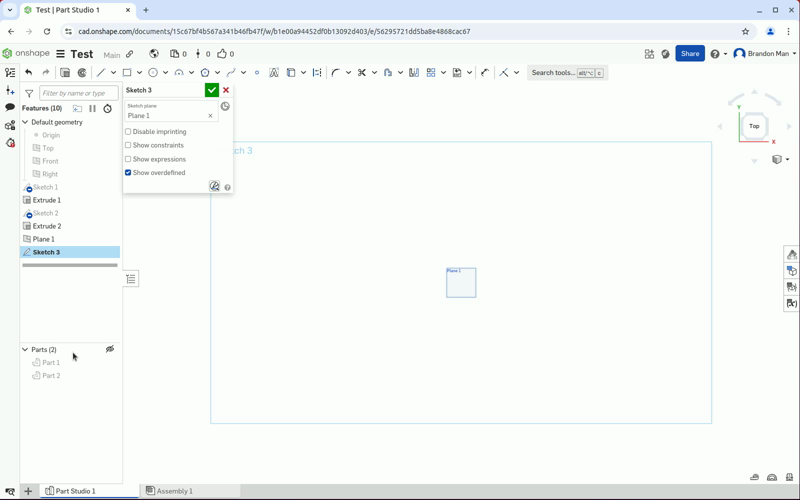
key(c)
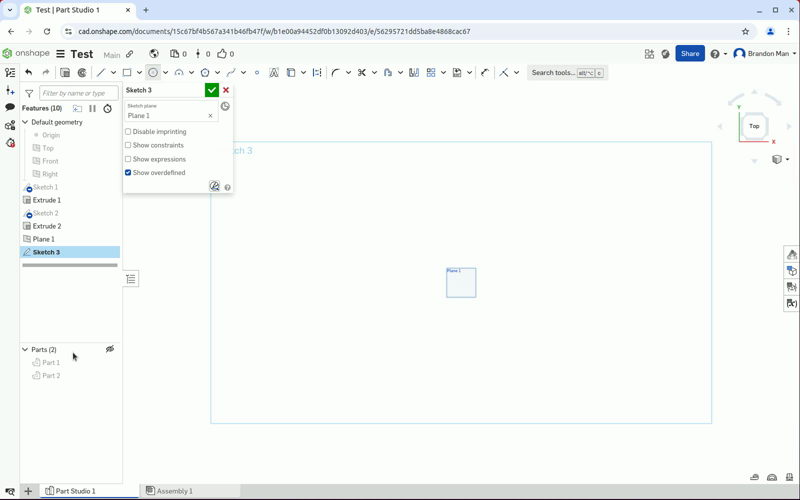
key_down(shift)
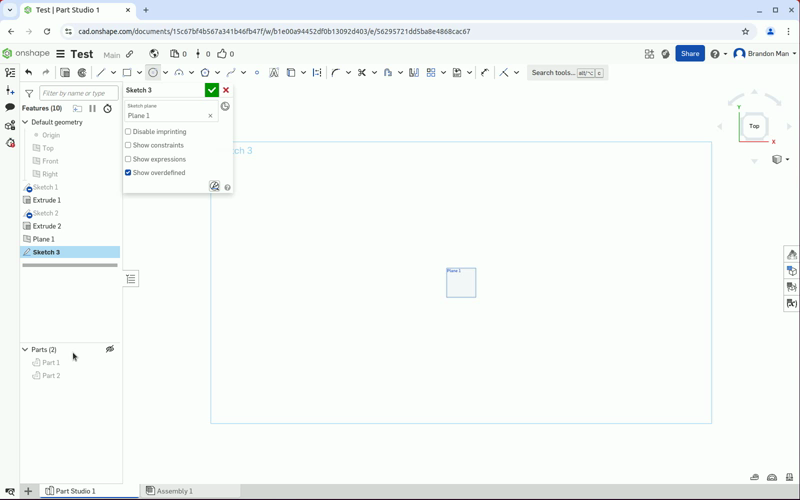
mouse_move(461, 282)
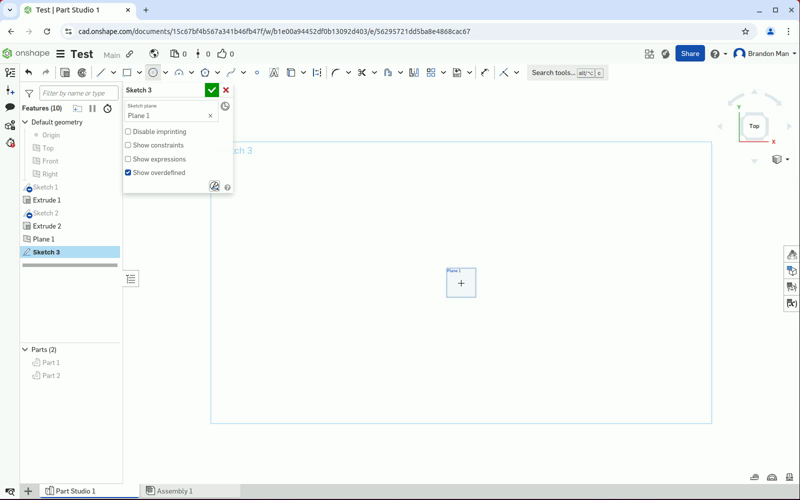
click(461, 282)
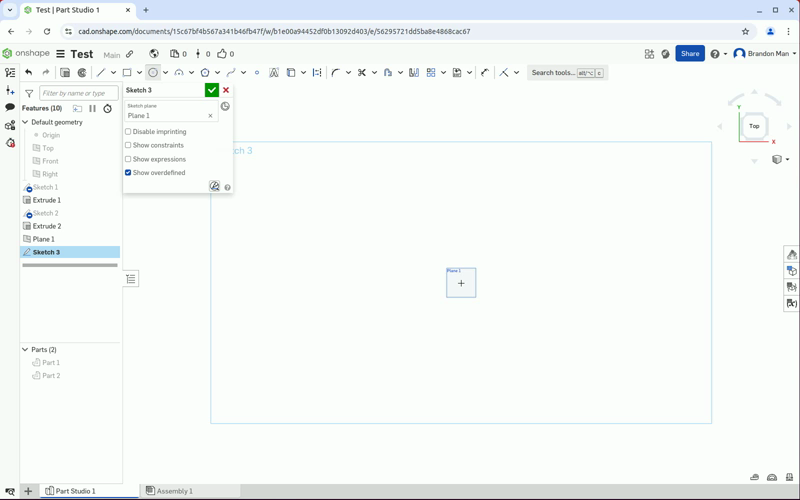
key_up(shift)
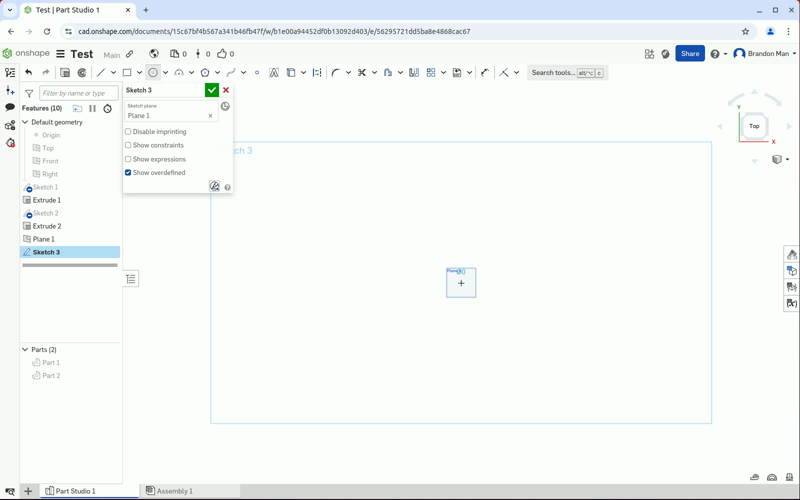
mouse_move(537, 282)
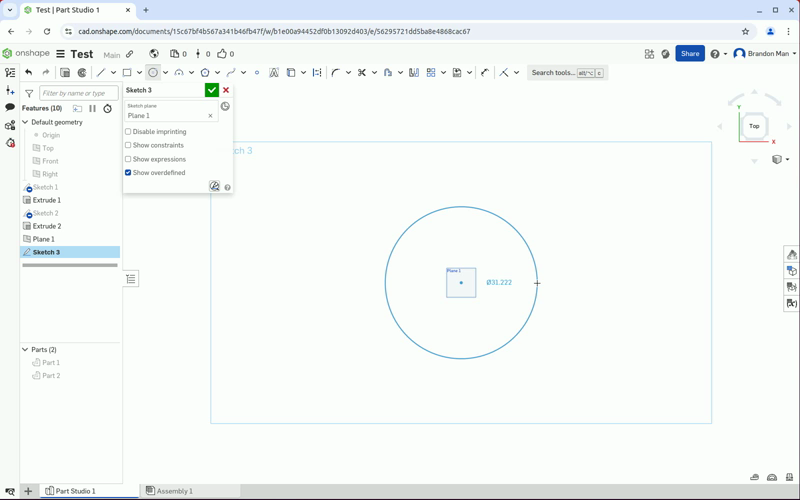
click(537, 282)
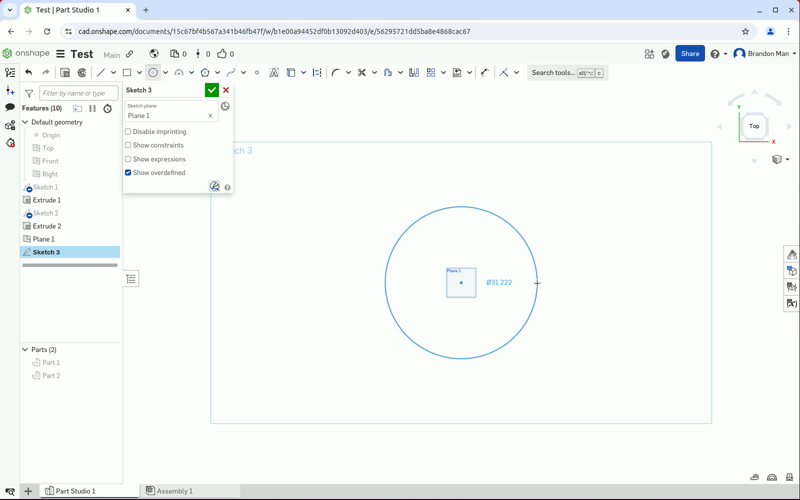
key(esc)
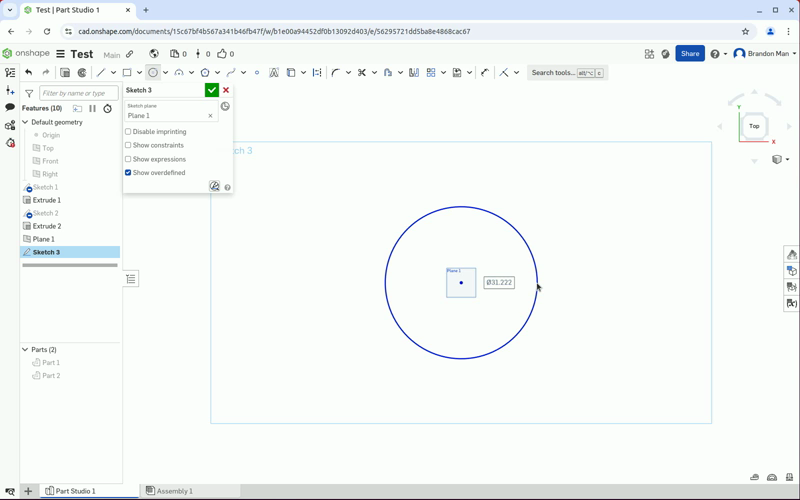
key(c)
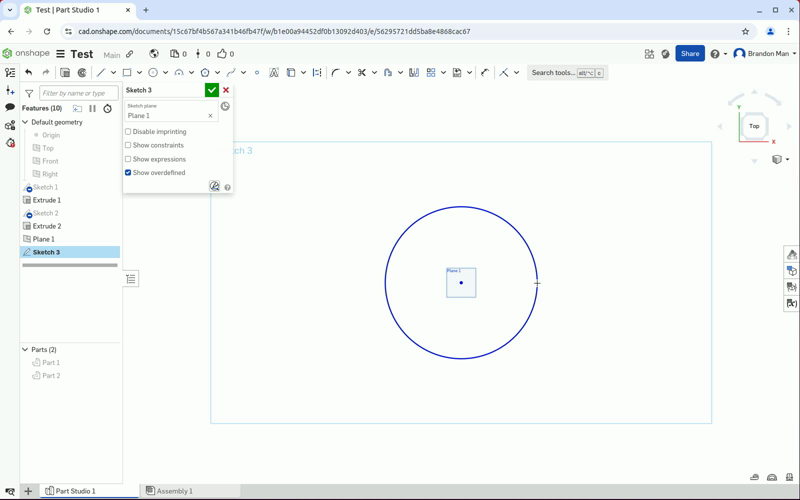
key_down(shift)
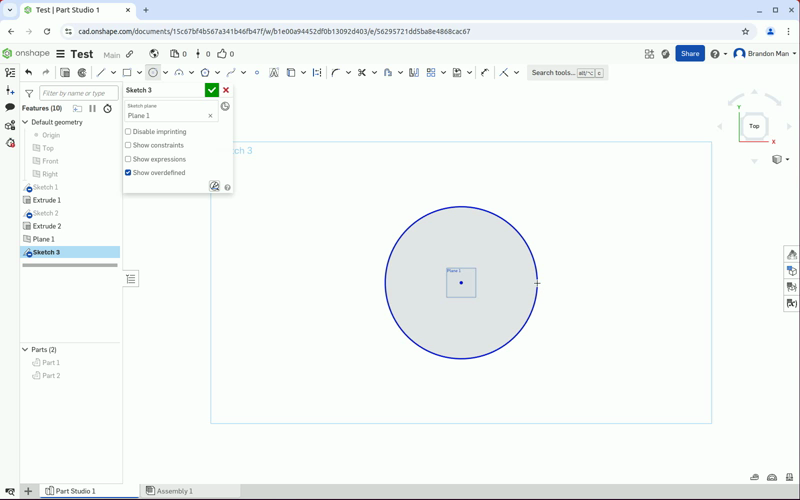
mouse_move(461, 282)
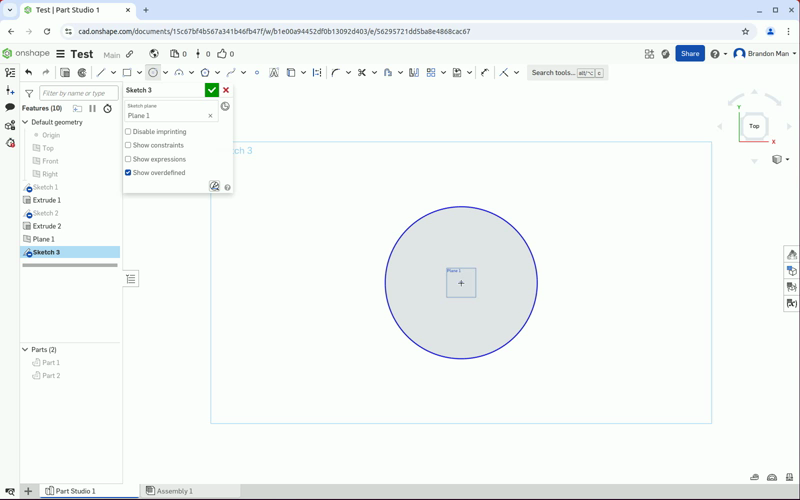
click(461, 282)
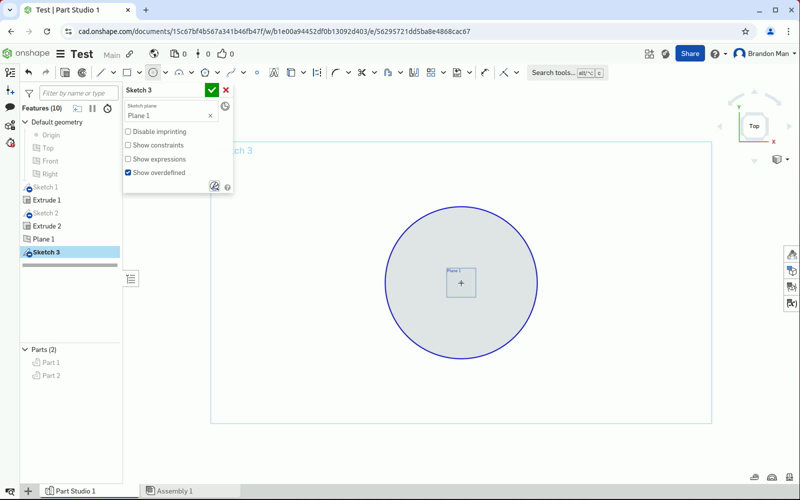
key_up(shift)
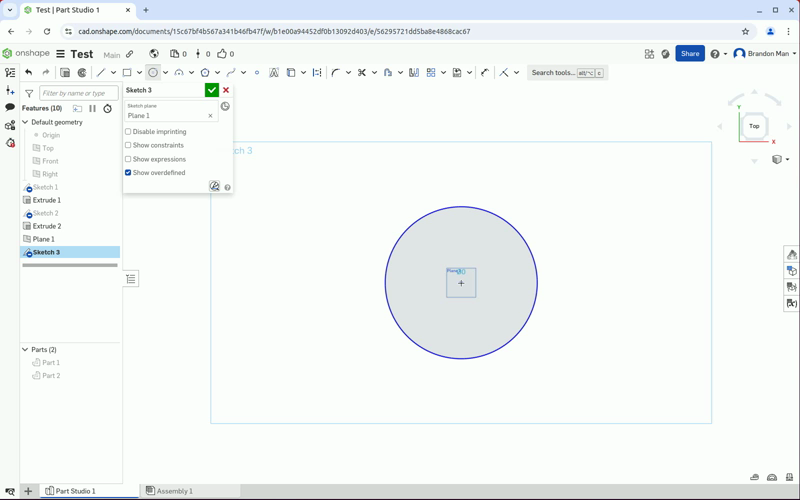
mouse_move(533, 282)
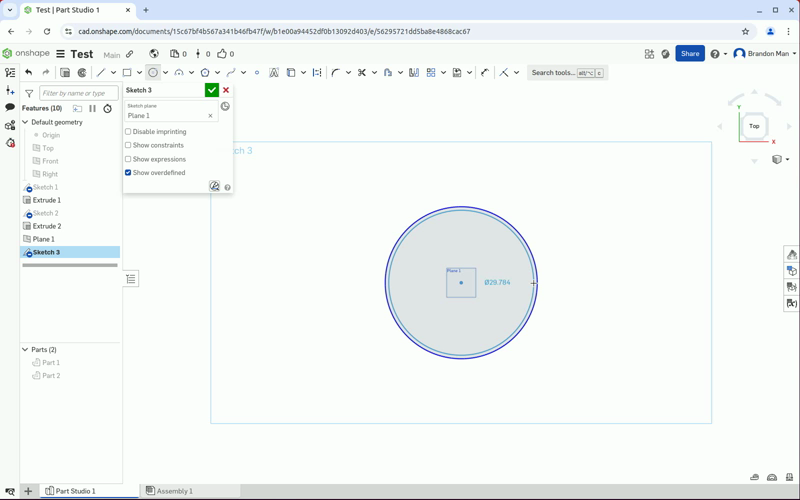
scroll(6)
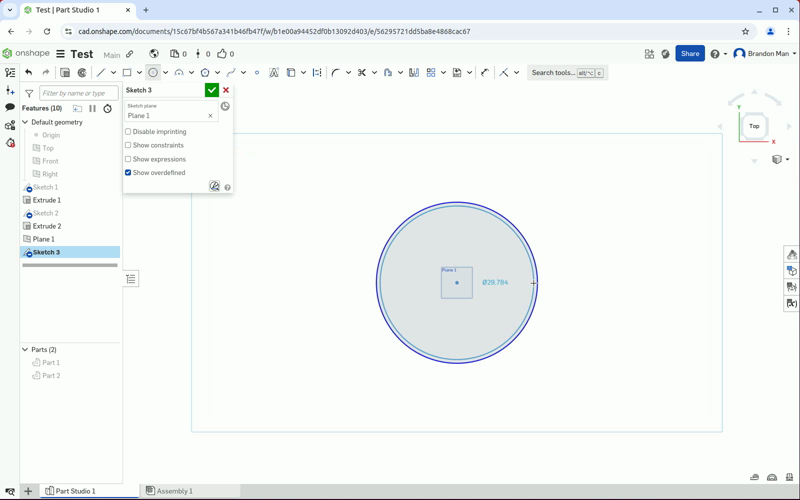
scroll(6)
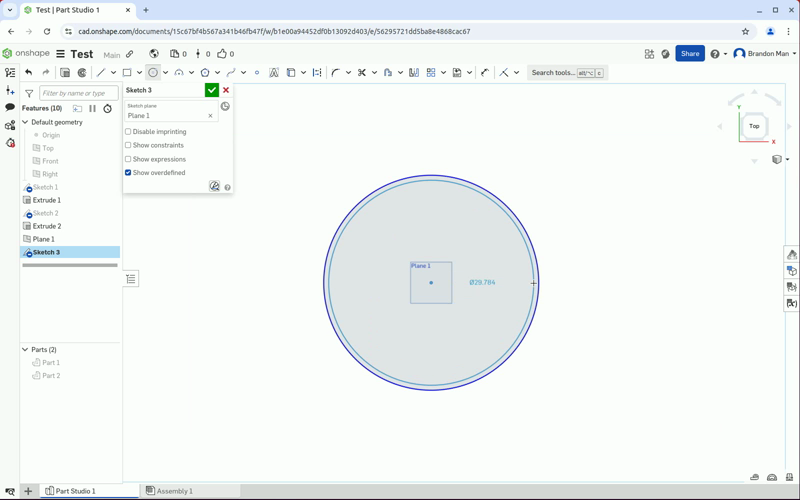
scroll(6)
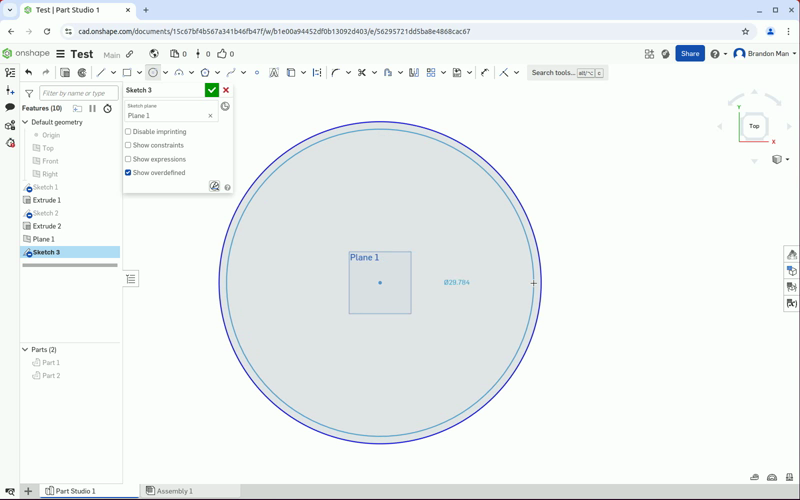
scroll(6)
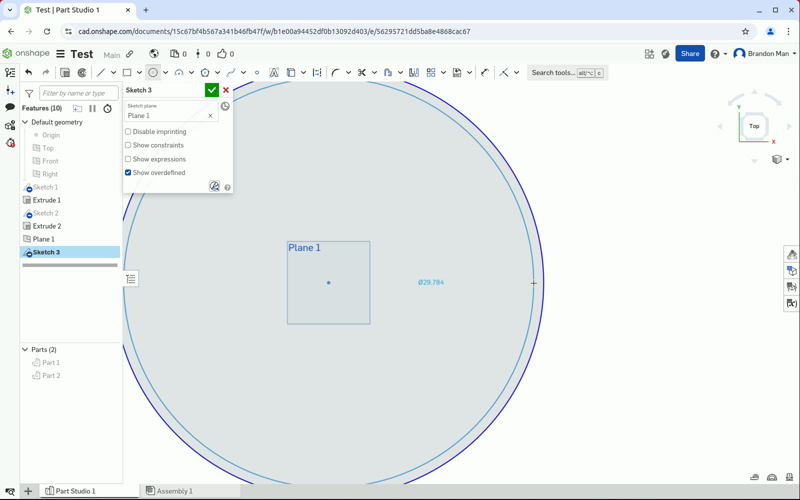
scroll(6)
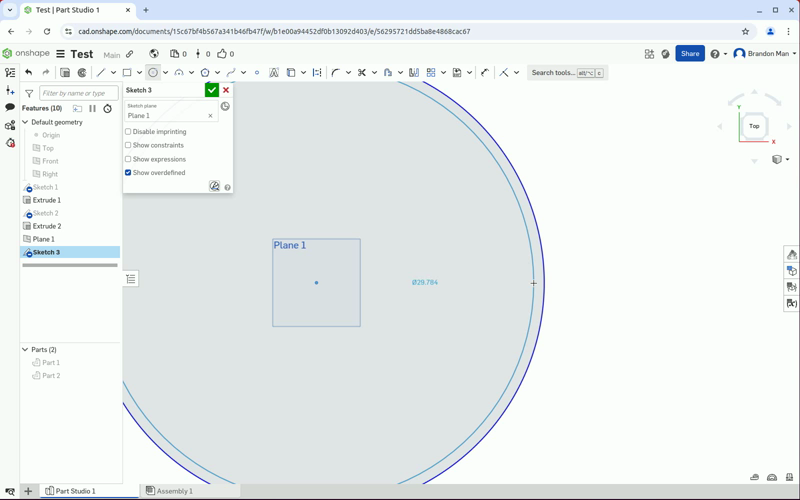
scroll(6)
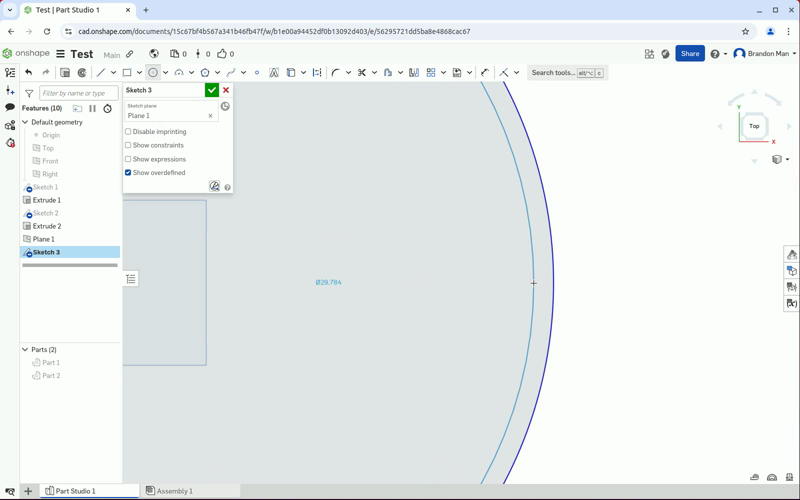
scroll(6)
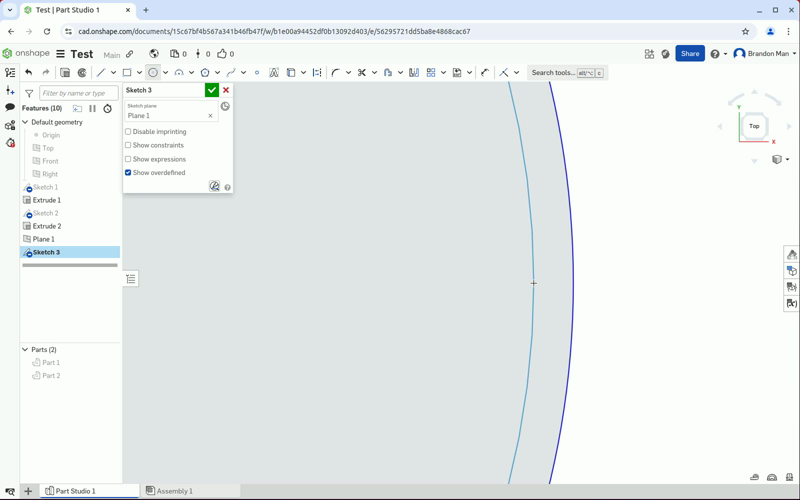
click(533, 282)
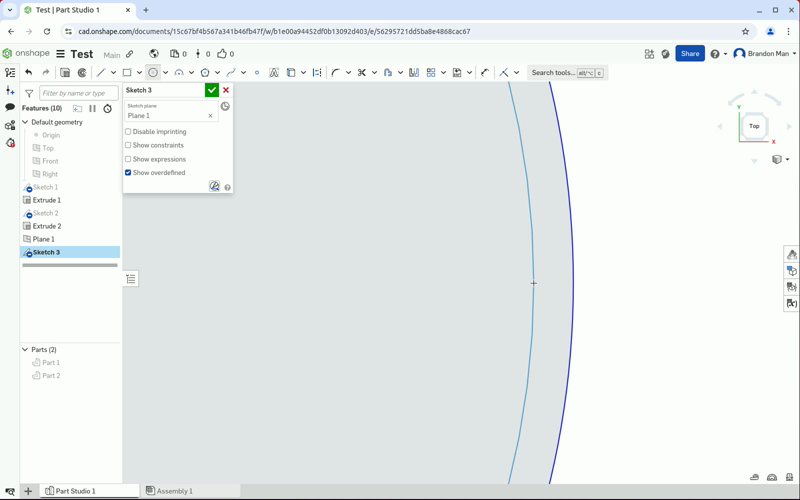
scroll(-6)
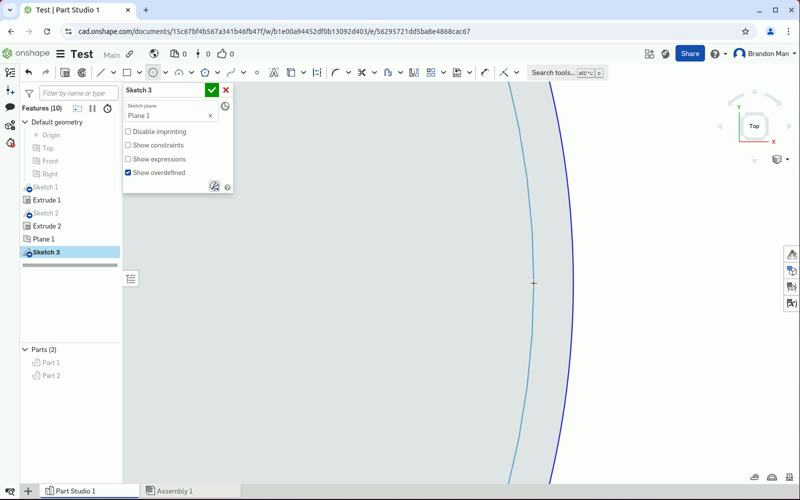
scroll(-6)
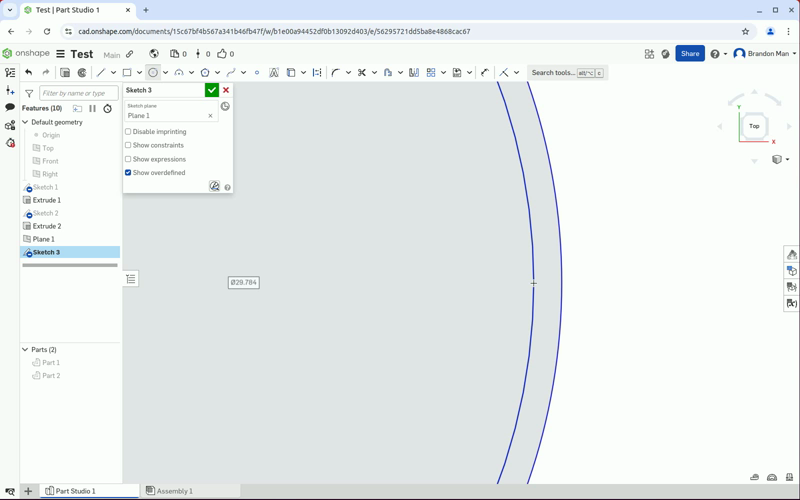
scroll(-6)
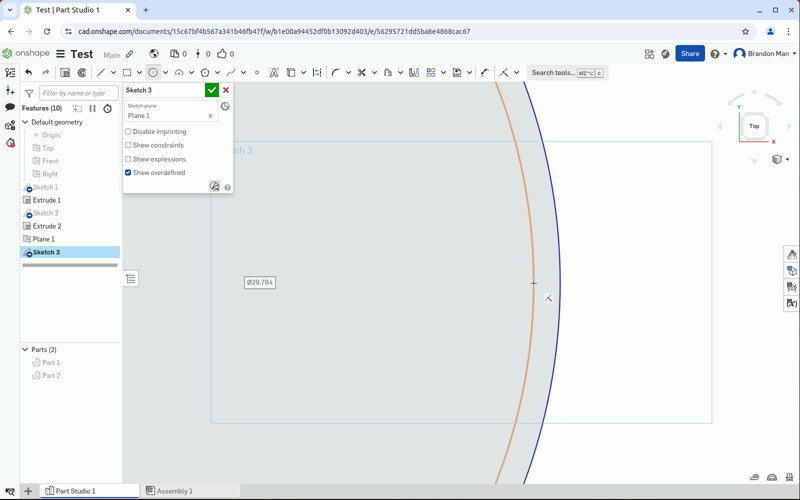
scroll(-6)
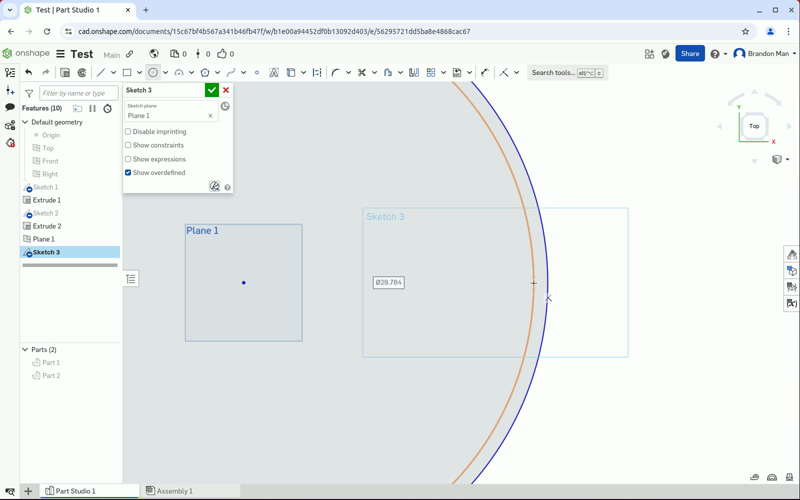
scroll(-6)
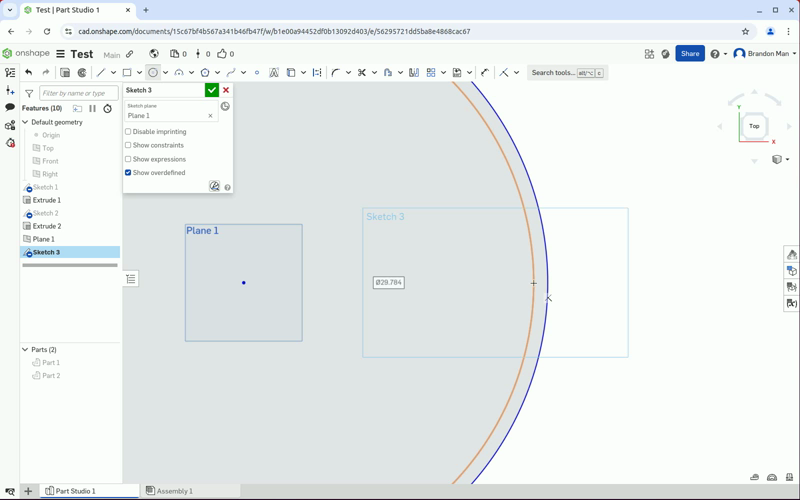
scroll(-6)
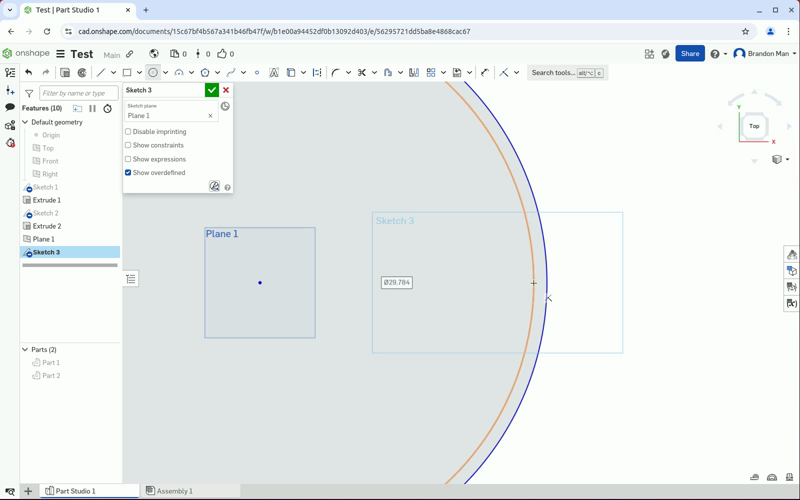
scroll(-6)
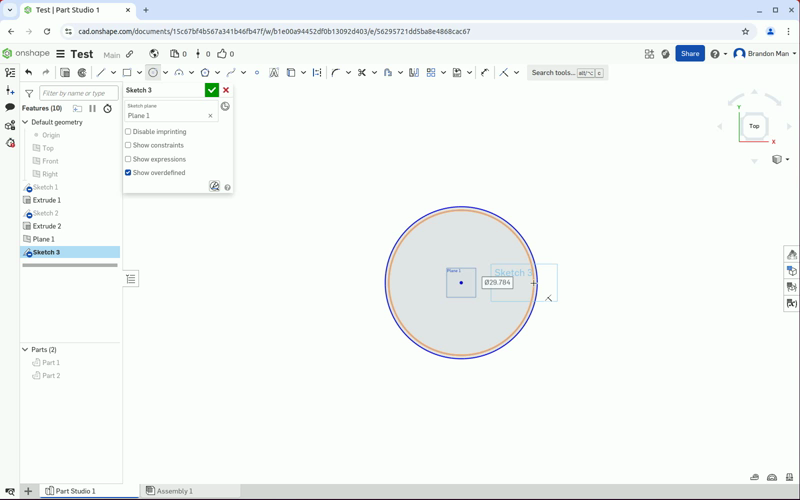
key(esc)
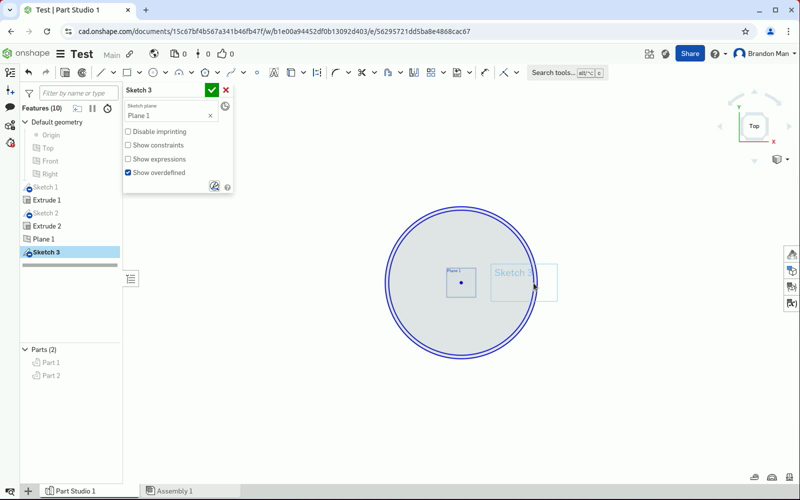
mouse_move(410, 229)
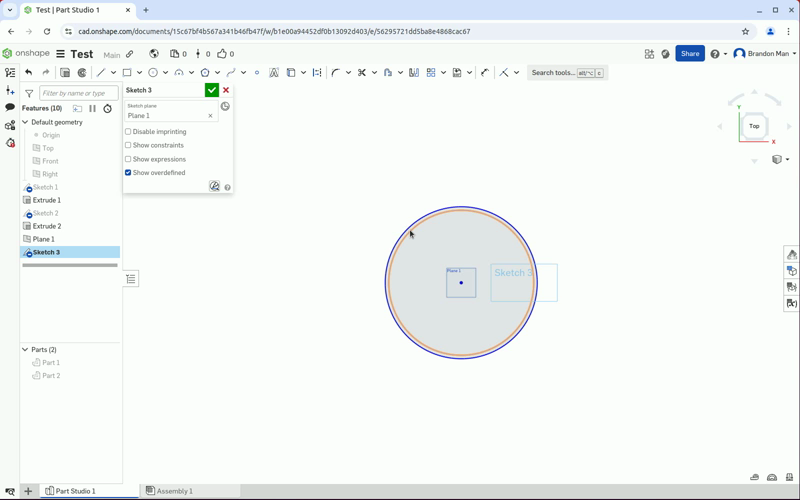
scroll(6)
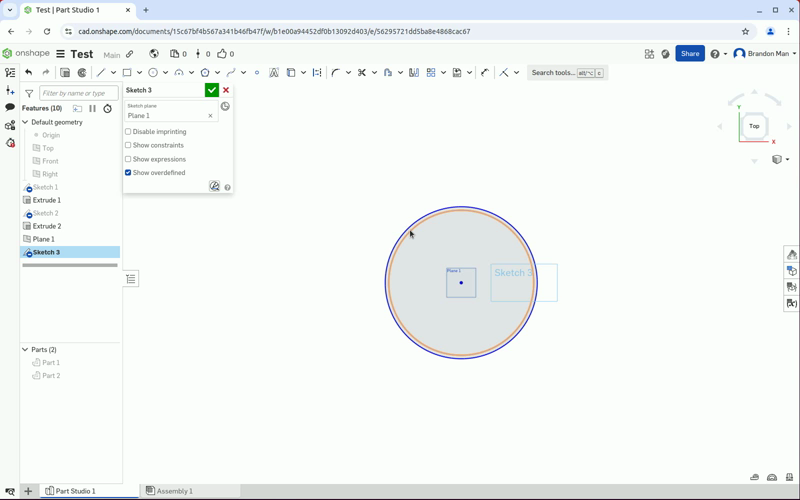
scroll(6)
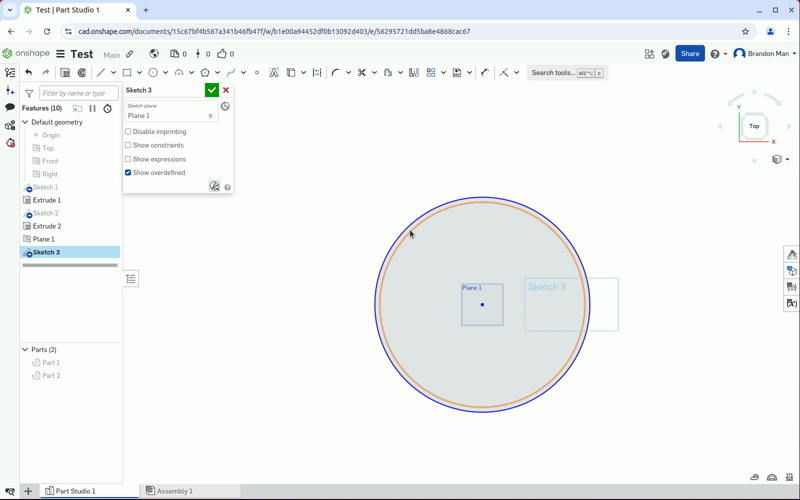
scroll(6)
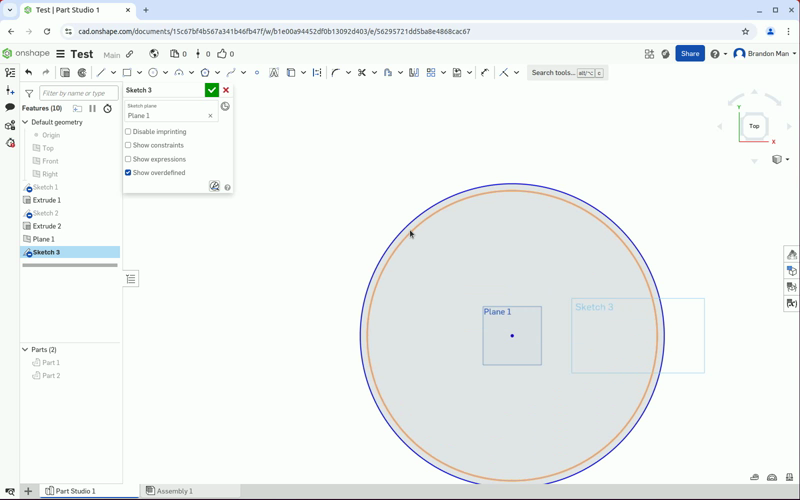
scroll(6)
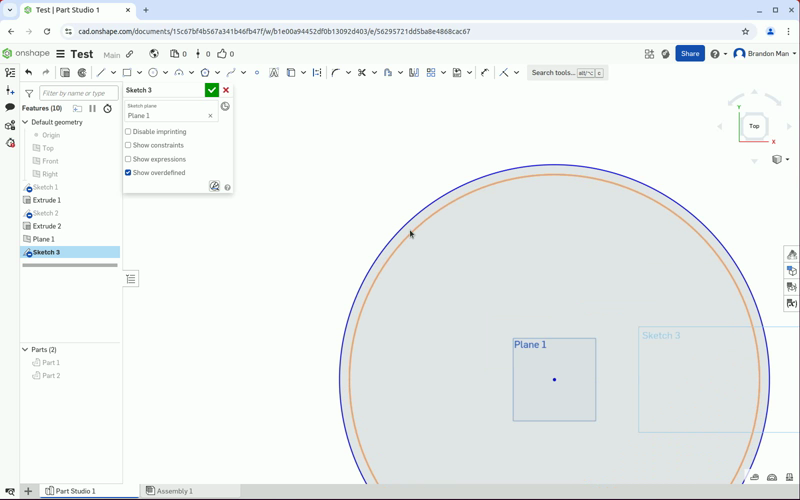
scroll(6)
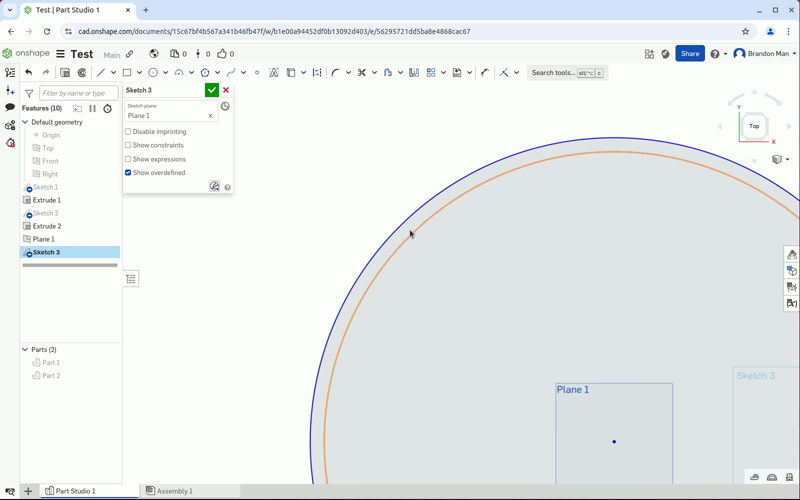
scroll(6)
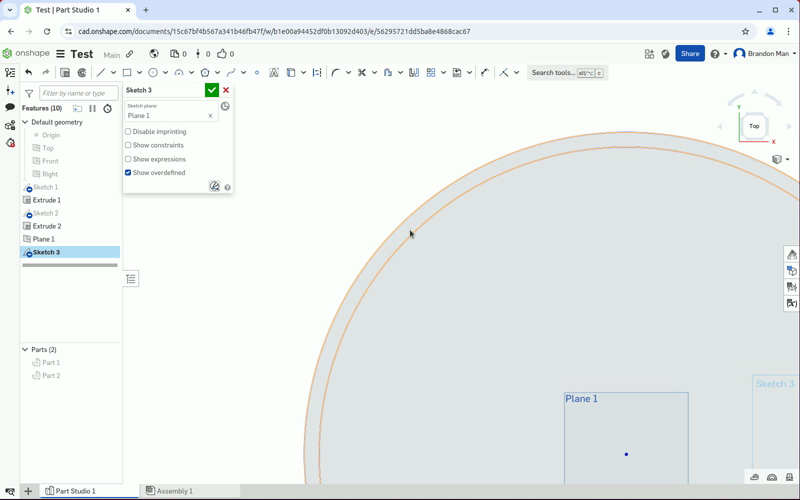
scroll(6)
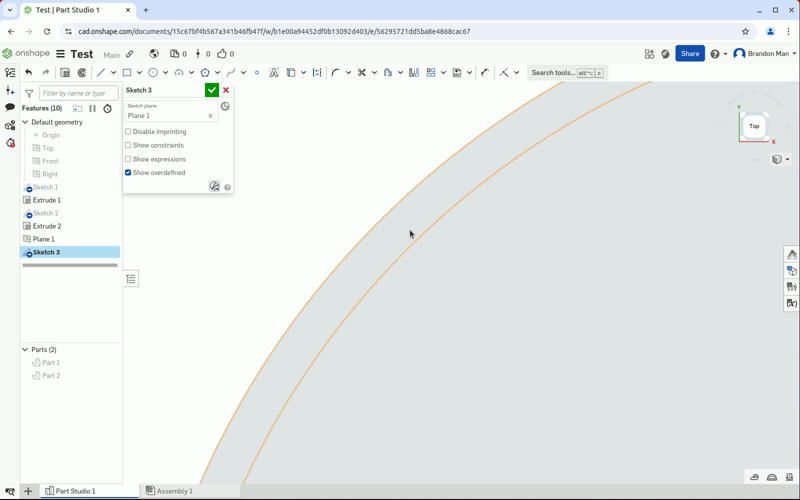
click(410, 229)
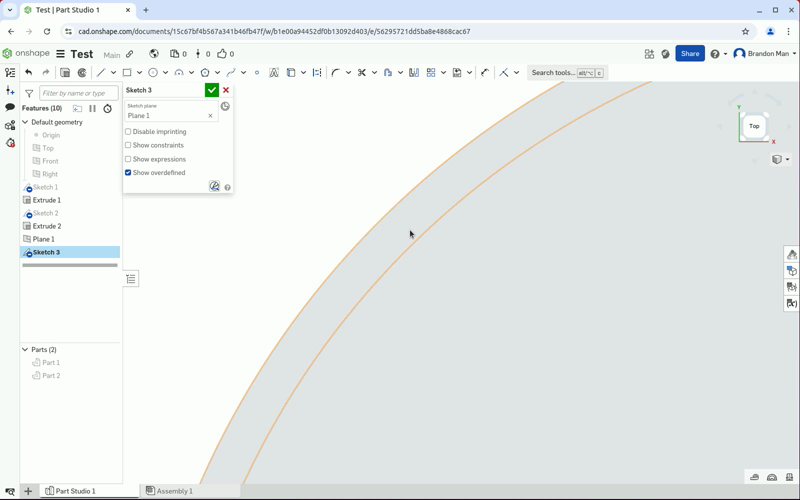
scroll(-6)
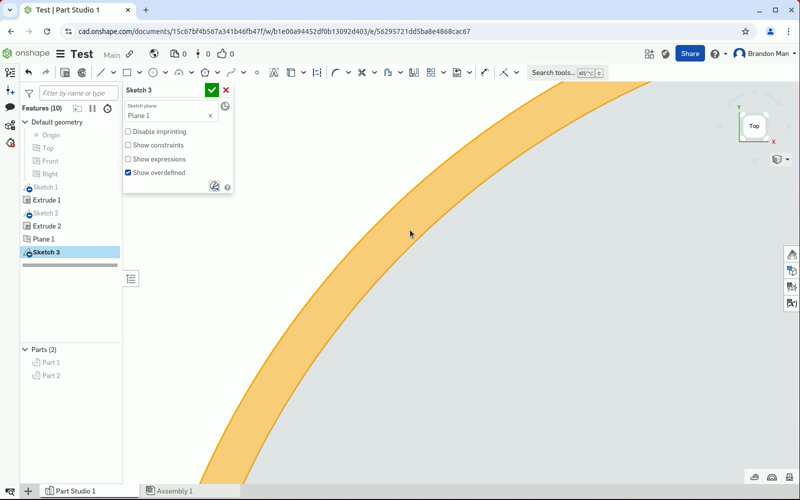
scroll(-6)
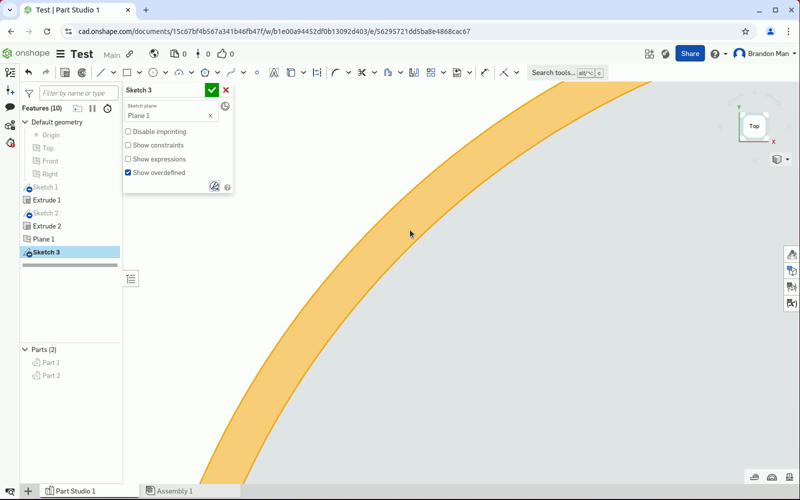
scroll(-6)
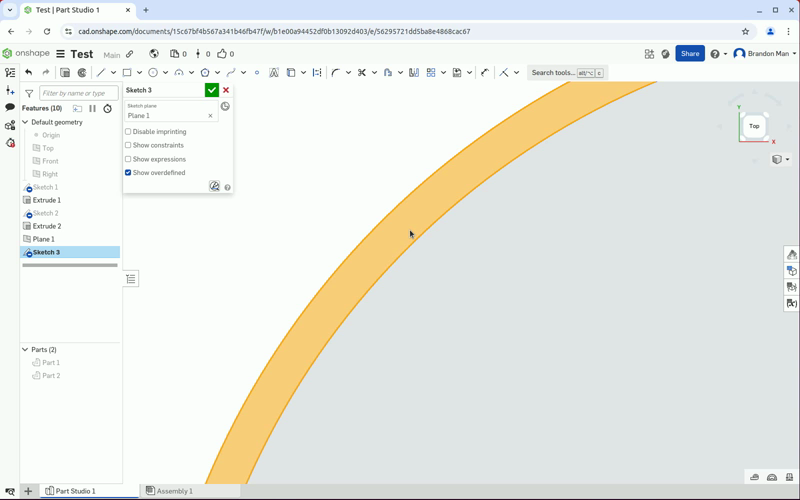
scroll(-6)
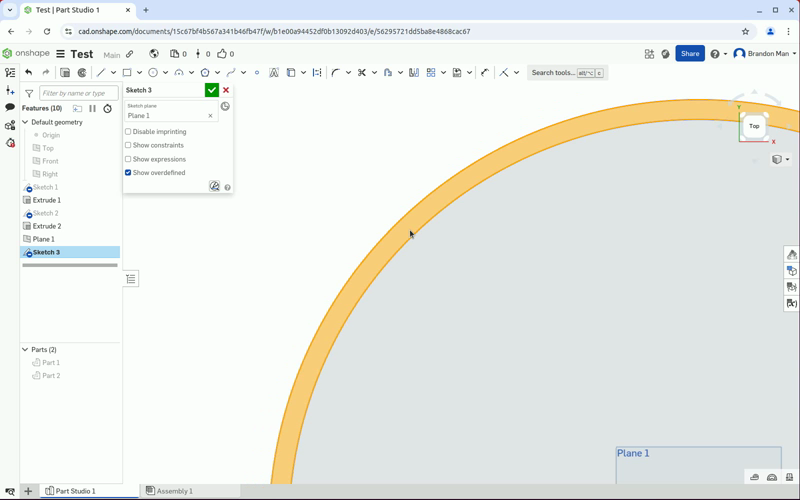
scroll(-6)
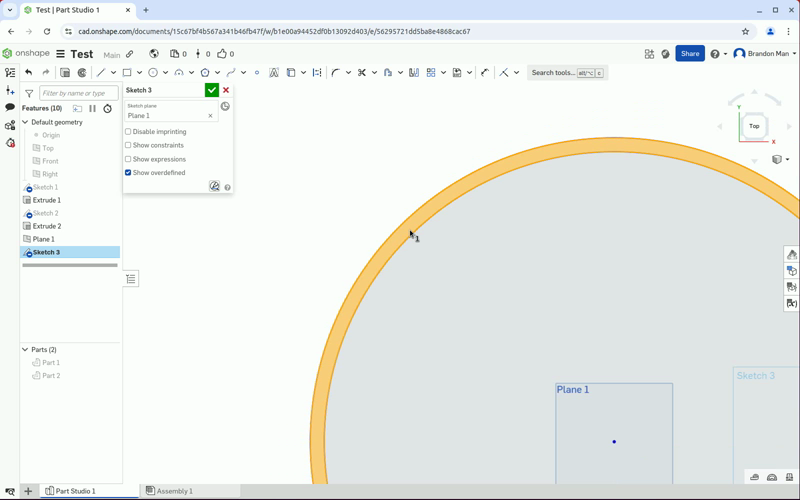
scroll(-6)
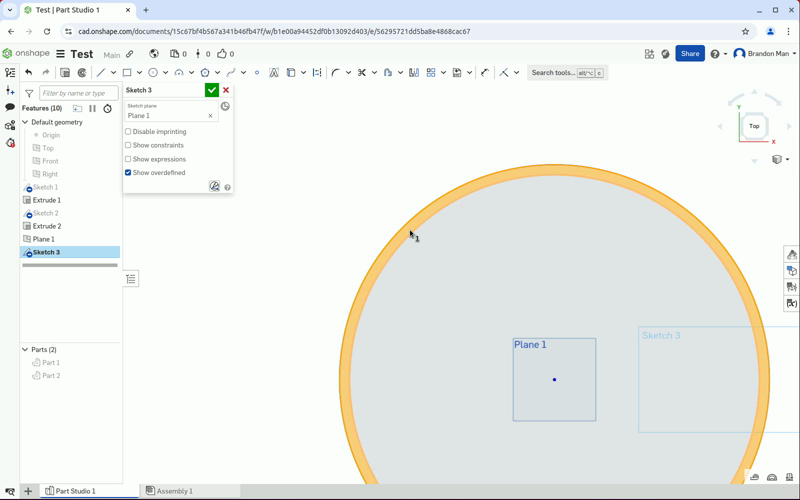
scroll(-6)
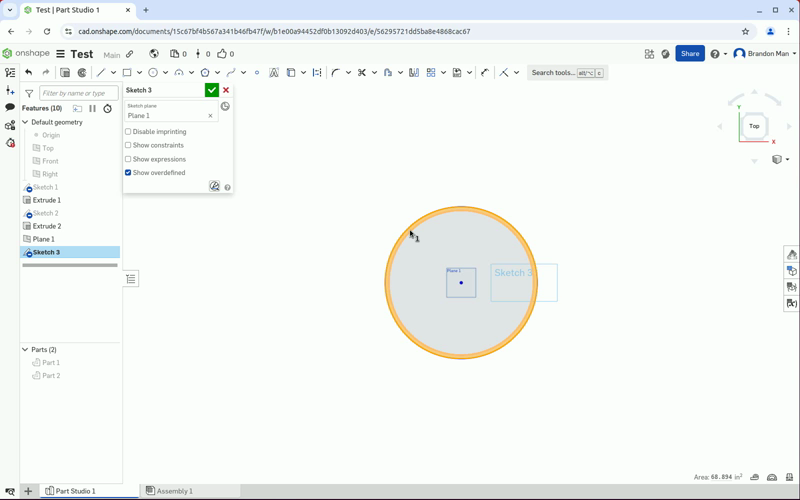
mouse_move(73, 352)
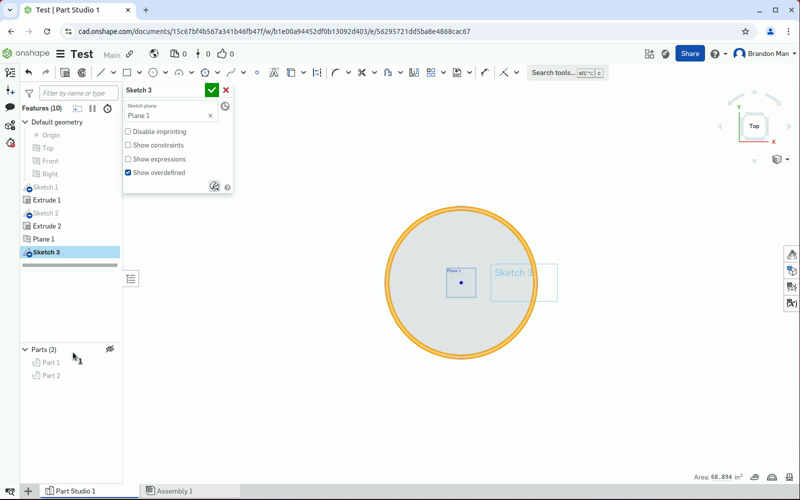
key(shift+y)
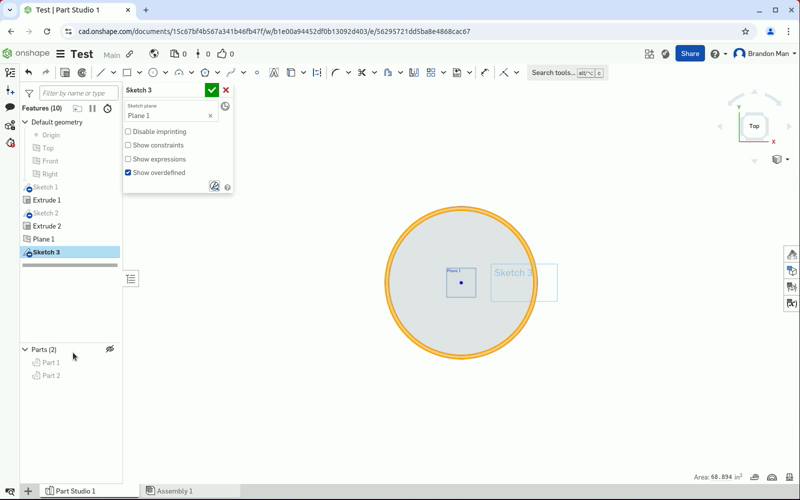
key(shift+e)
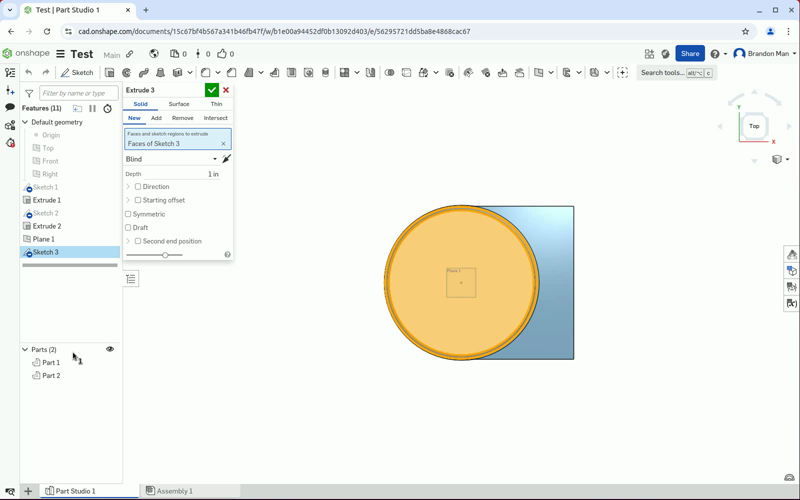
mouse_move(143, 106)
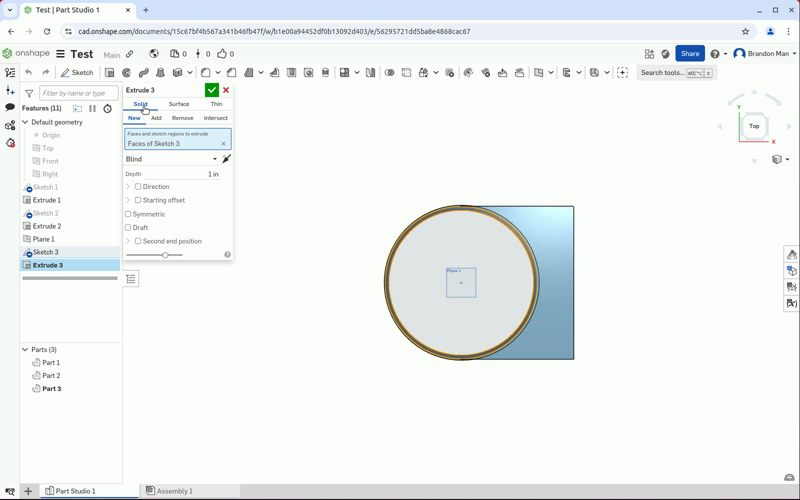
click(143, 106)
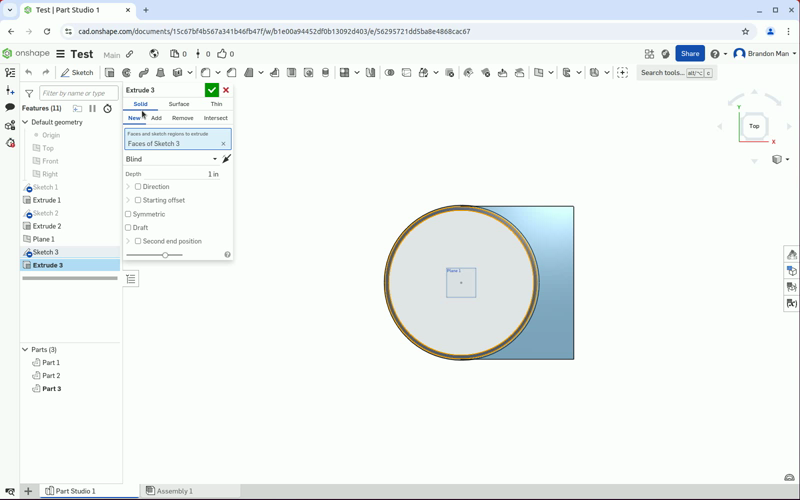
mouse_move(137, 120)
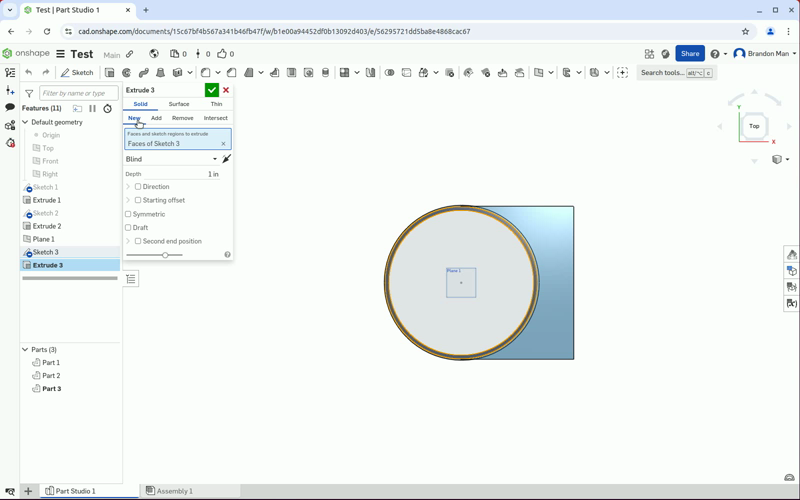
click(137, 120)
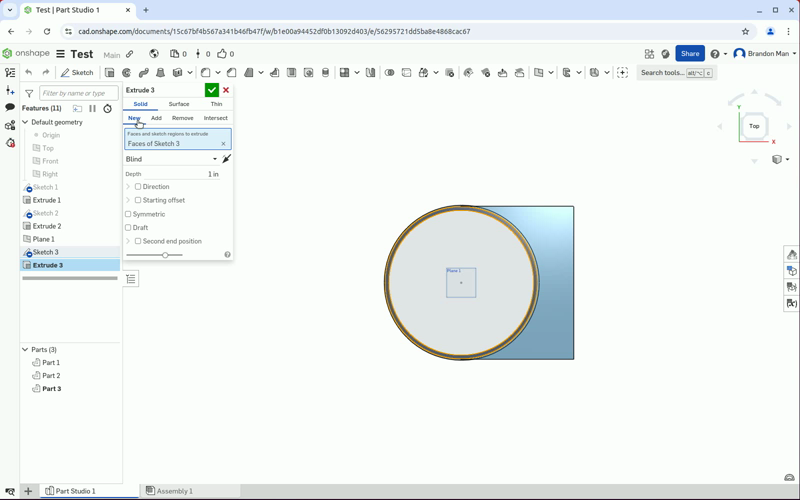
key(tab, 4)
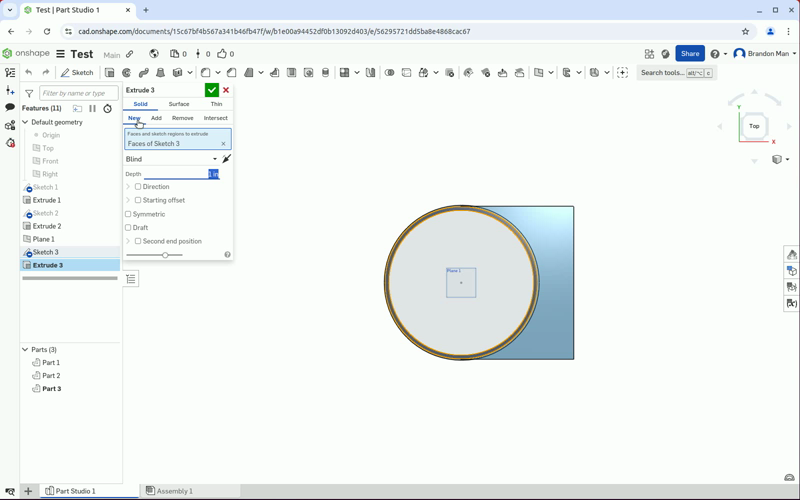
text(18.535)
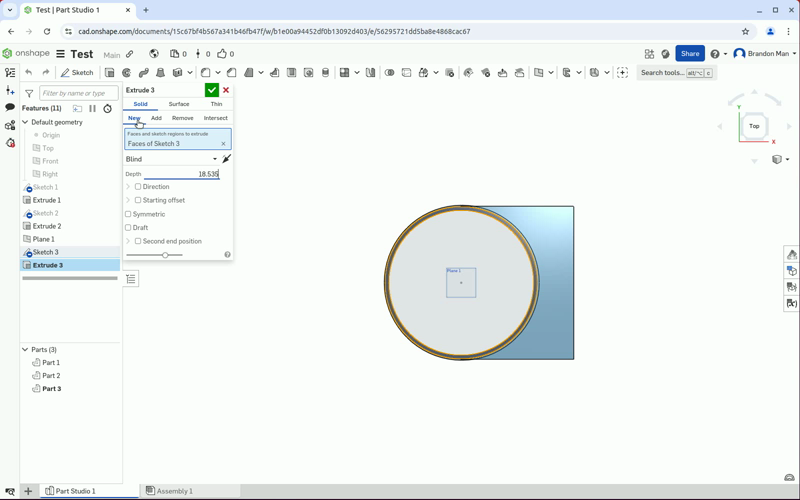
key(enter)
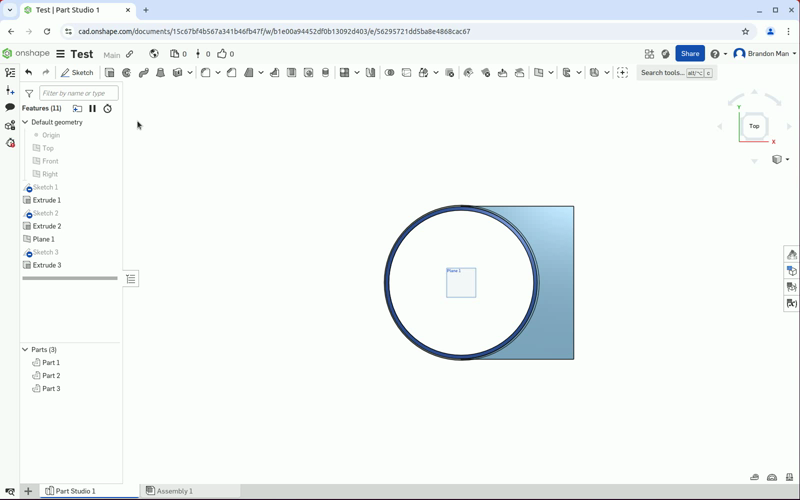
key(shift+h)
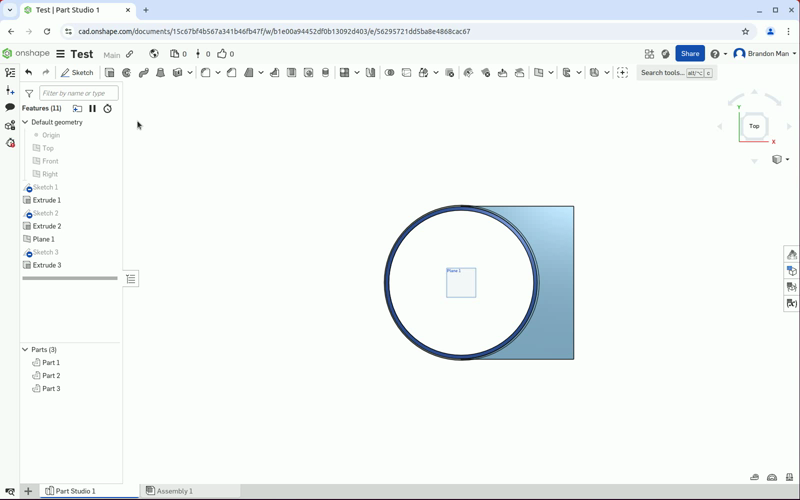
key(shift+h)
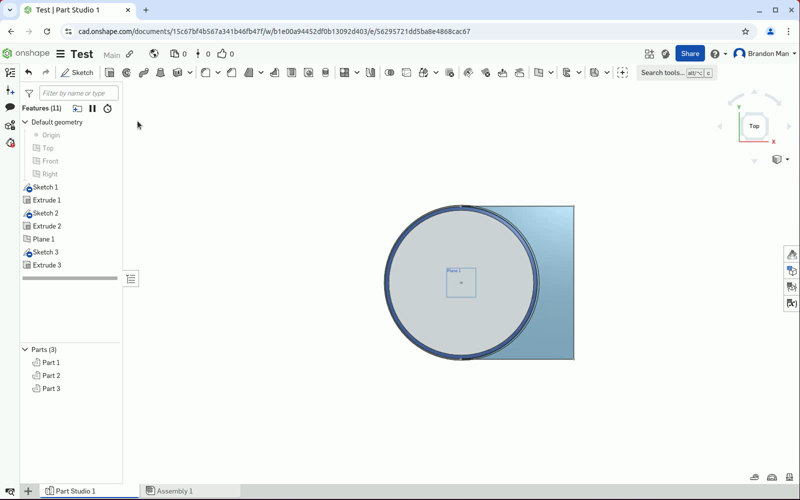
key(shift+7)
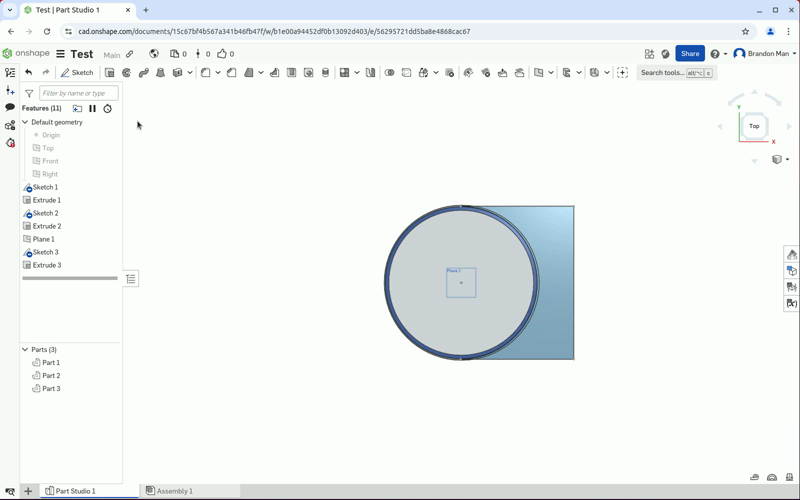
key(up, 3)
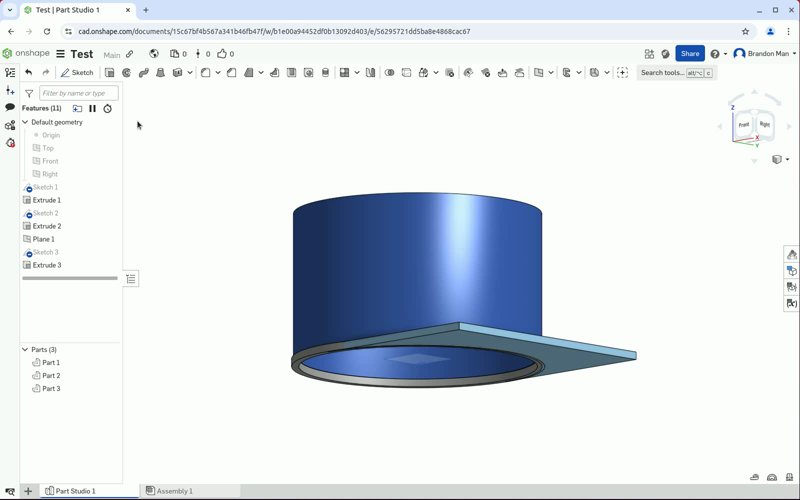
key(left, 3)
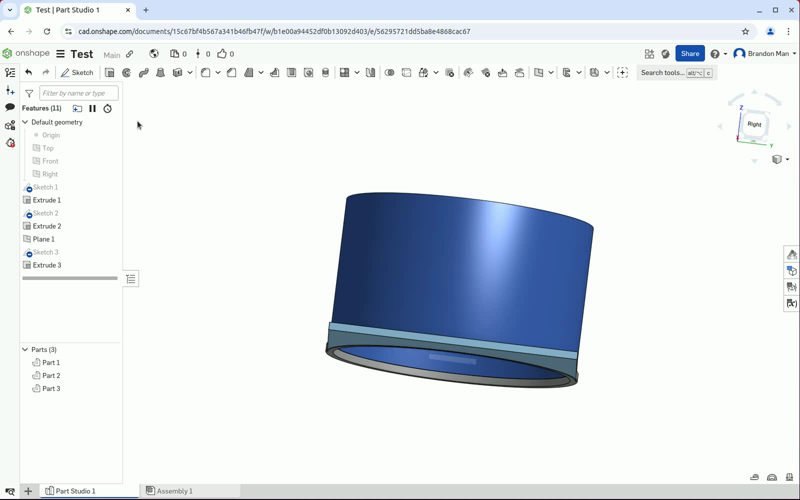
key(right, 3)
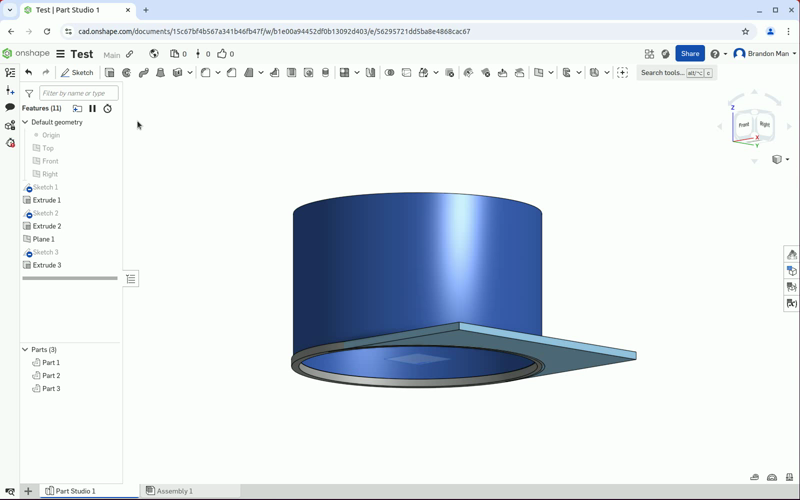
key(down, 3)
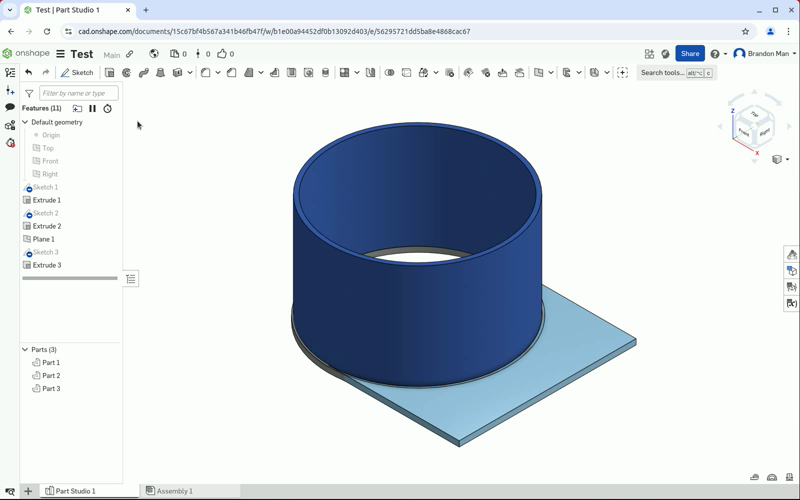
mouse_move(73, 189)
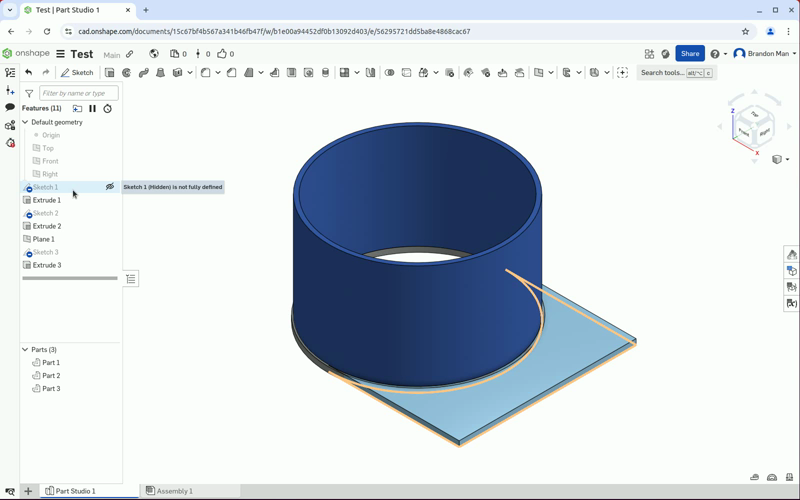
click(73, 189)